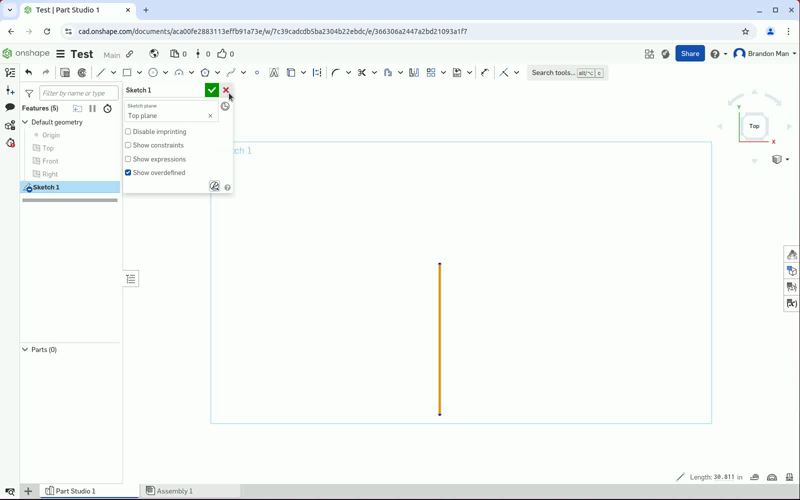
key(shift+h)
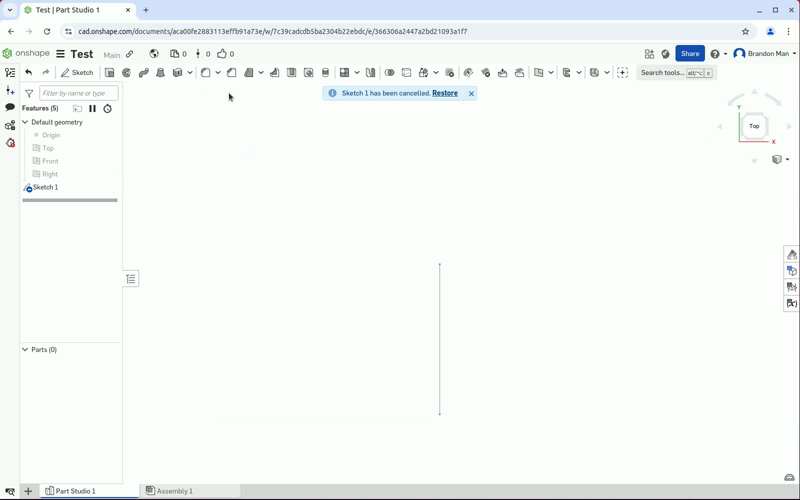
key(shift+s)
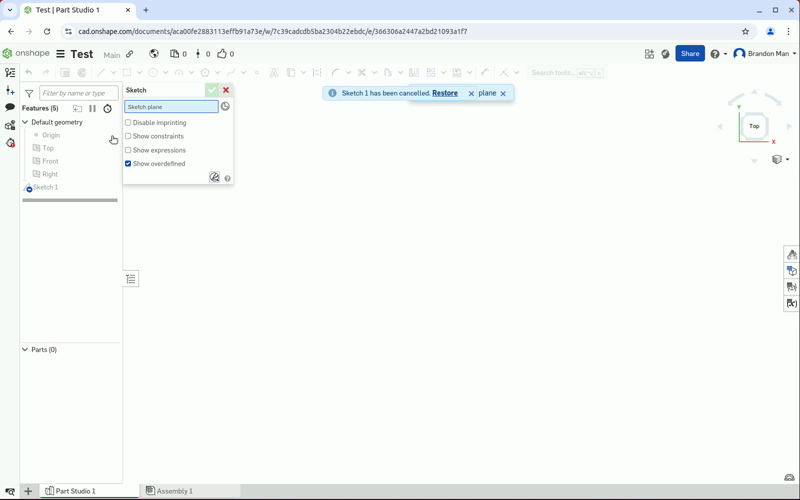
mouse_move(73, 150)
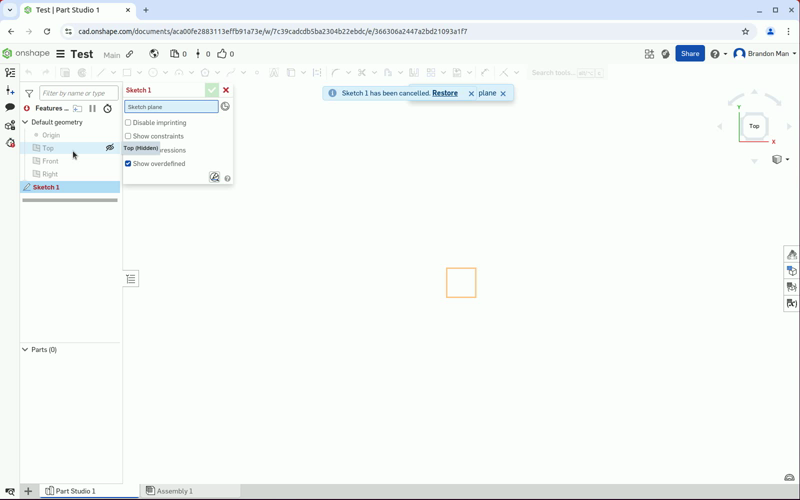
click(73, 150)
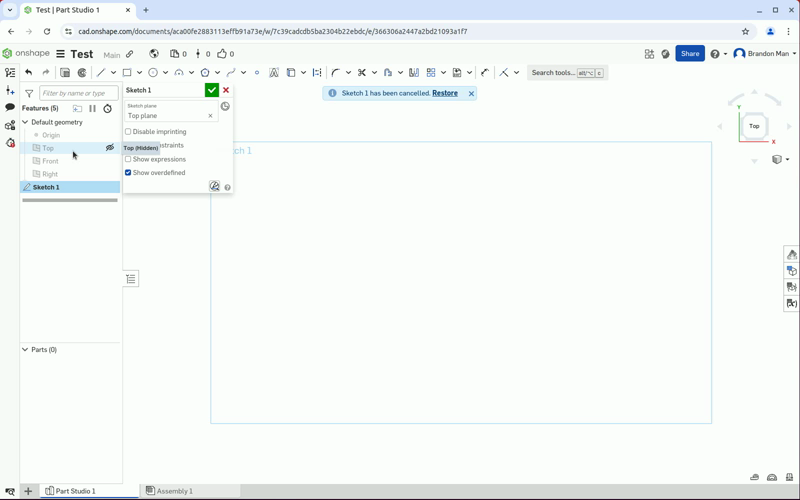
mouse_move(73, 352)
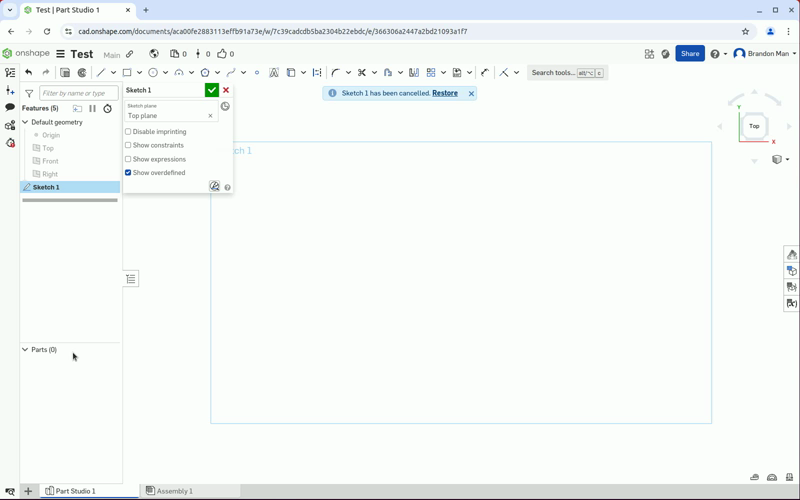
key(y)
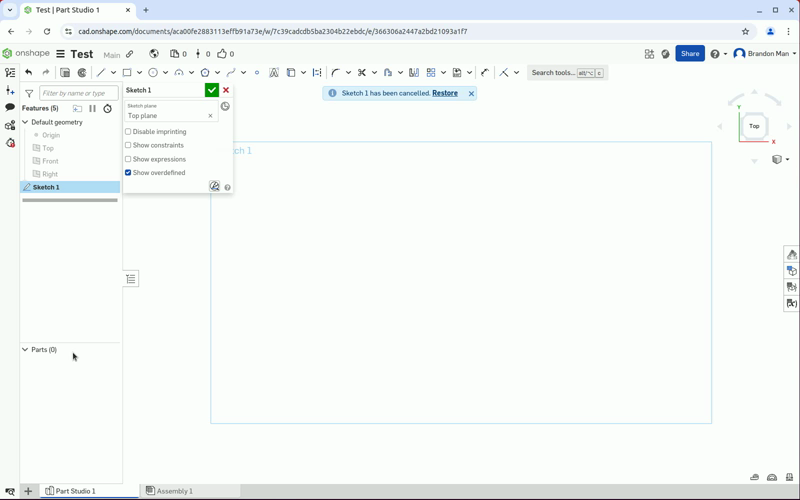
key(l)
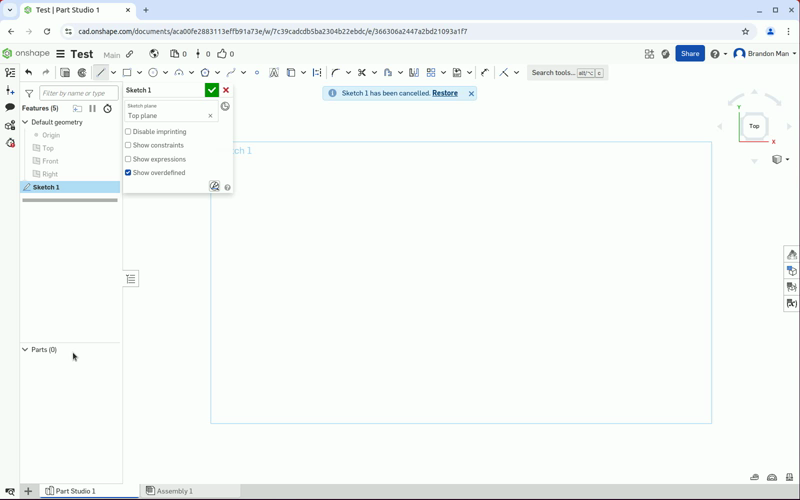
key_down(shift)
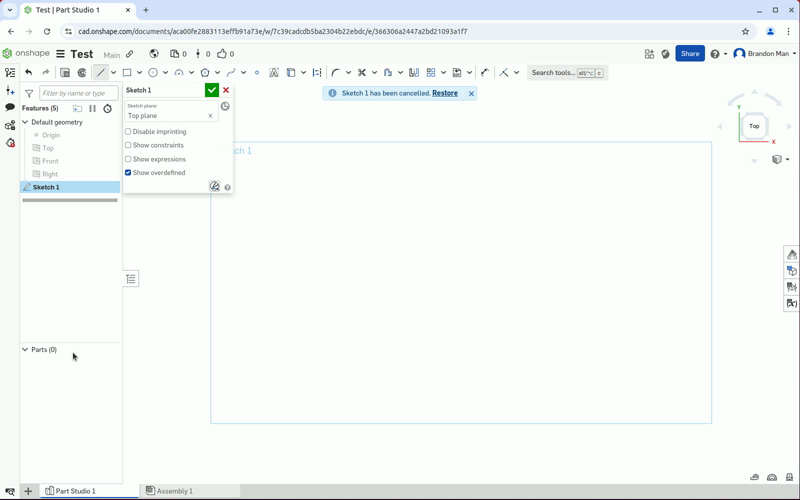
mouse_move(359, 316)
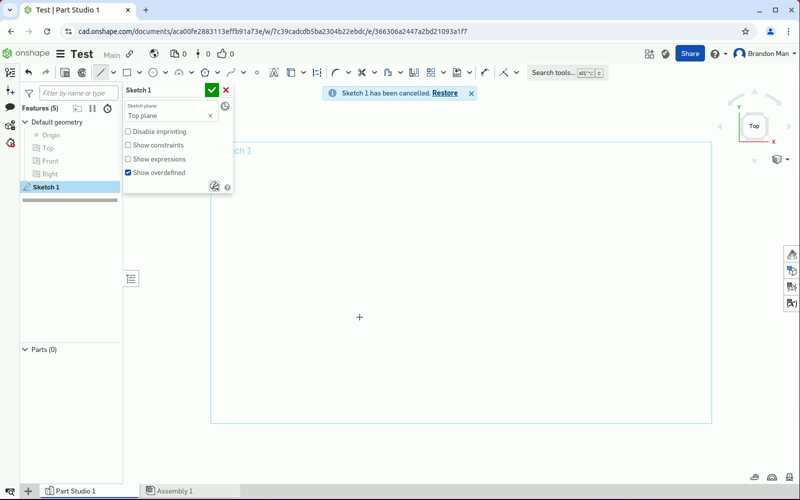
click(359, 316)
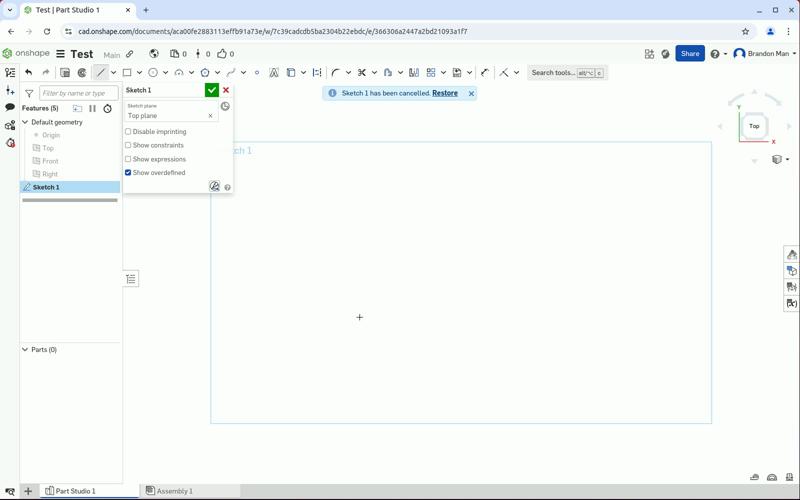
key_up(shift)
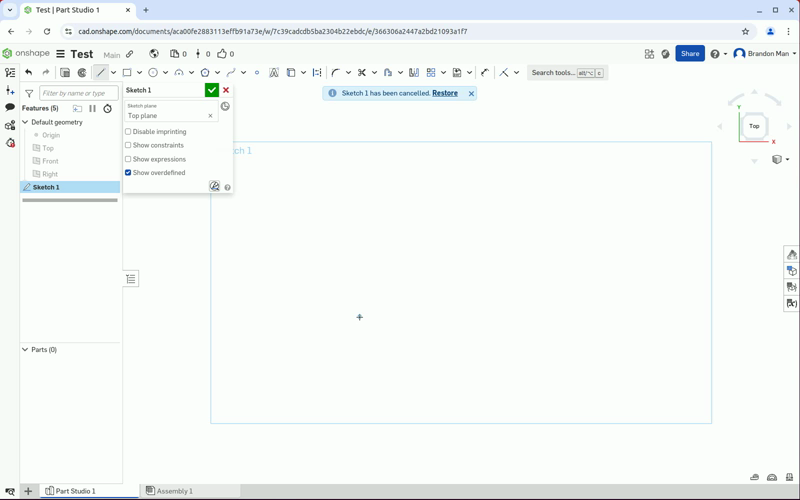
key_down(shift)
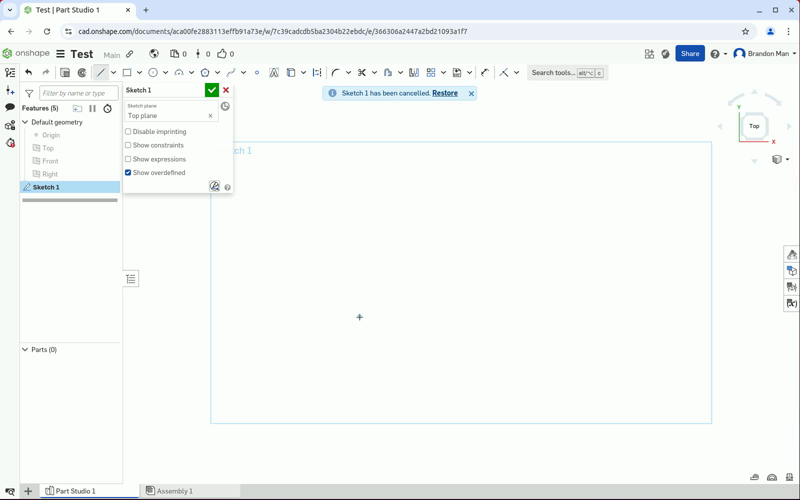
mouse_move(561, 316)
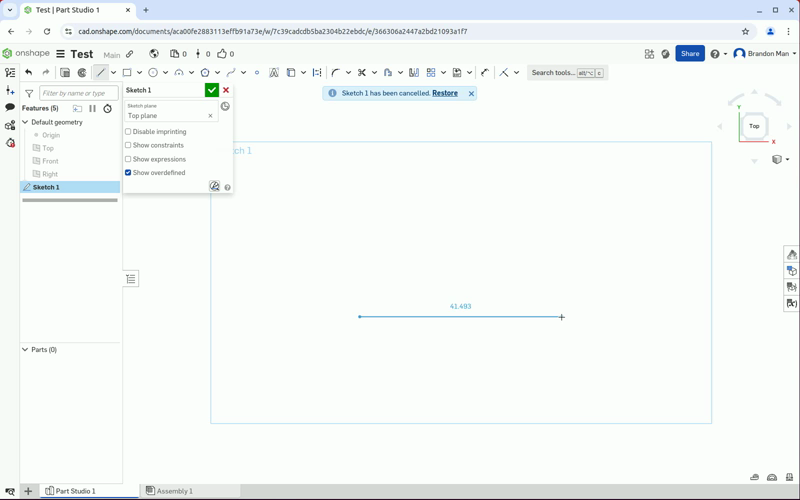
click(561, 316)
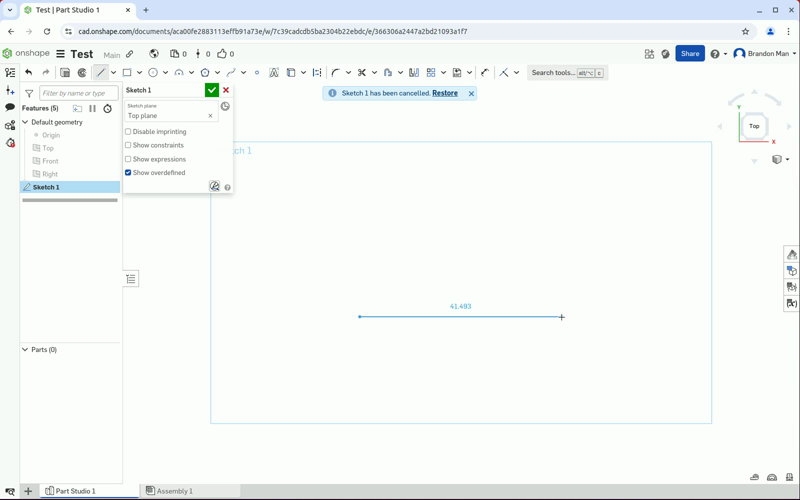
key_up(shift)
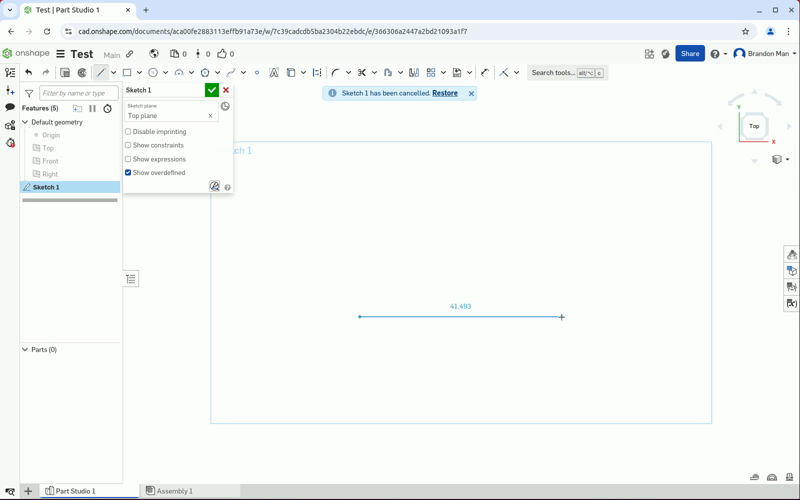
key_down(shift)
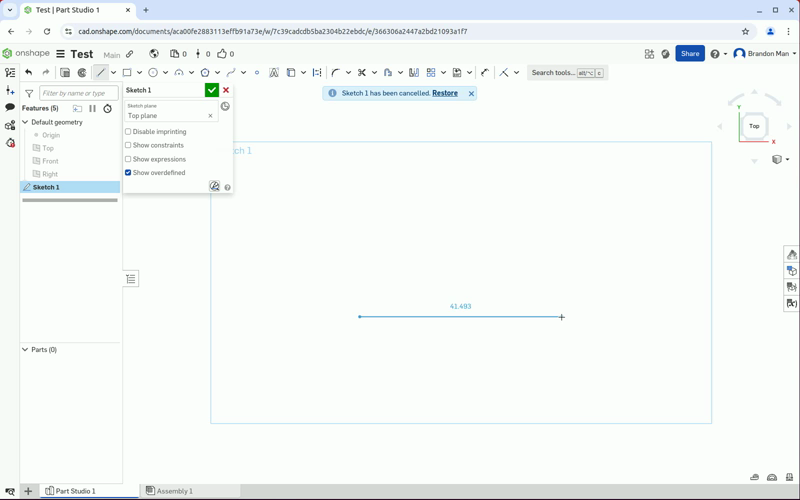
mouse_move(561, 249)
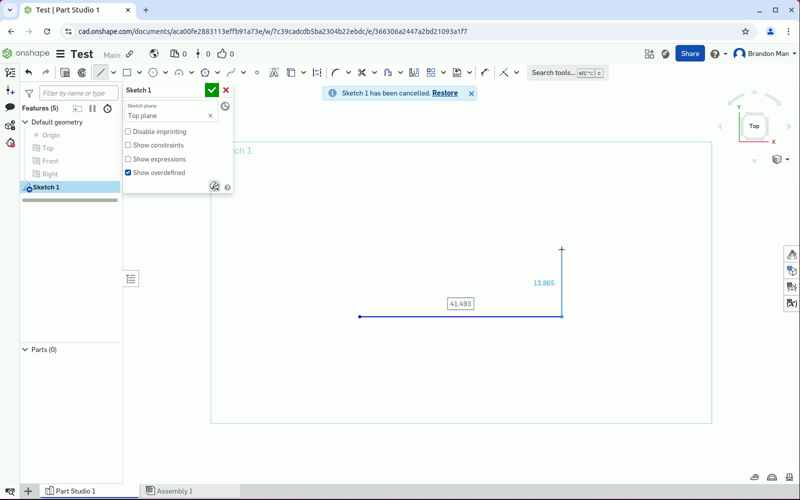
click(561, 249)
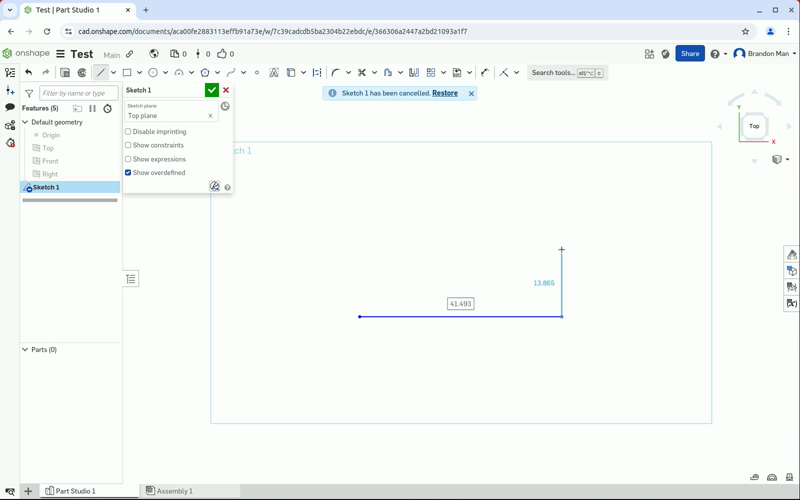
key_up(shift)
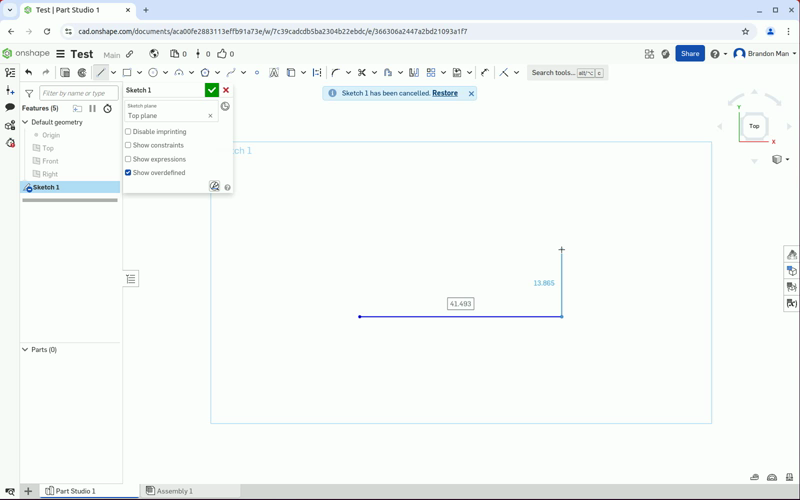
key_down(shift)
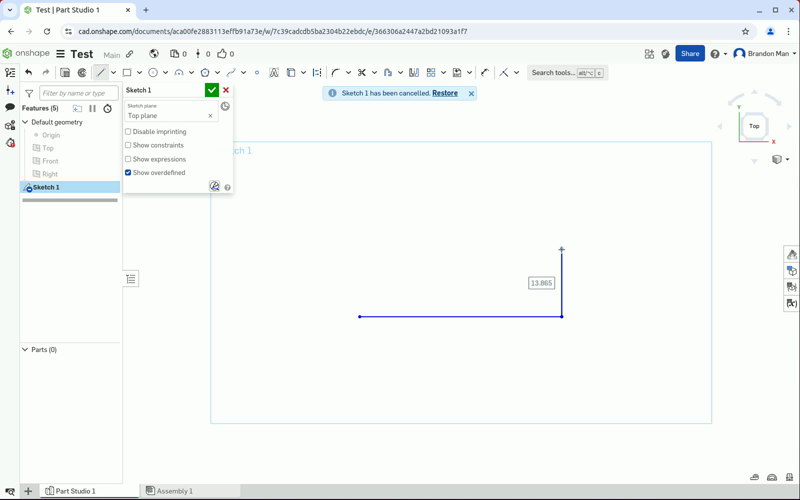
mouse_move(359, 249)
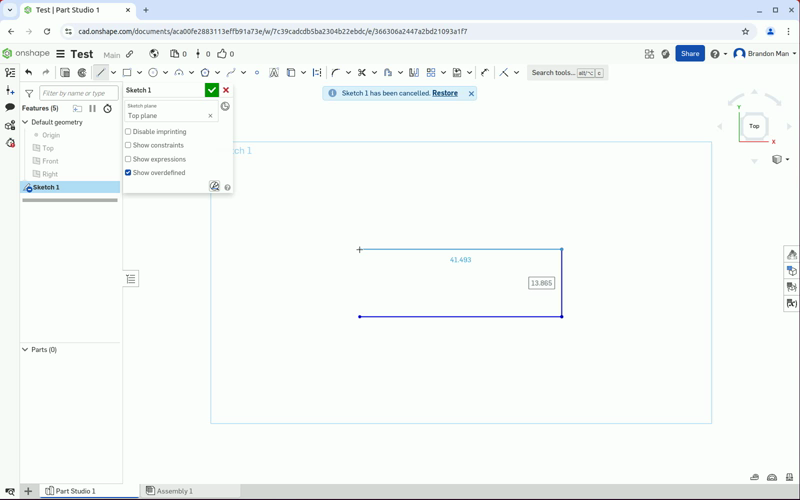
click(359, 249)
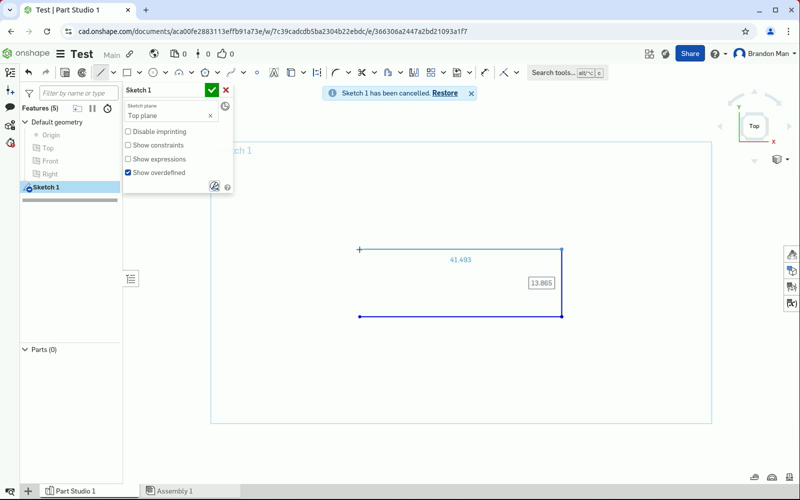
key_up(shift)
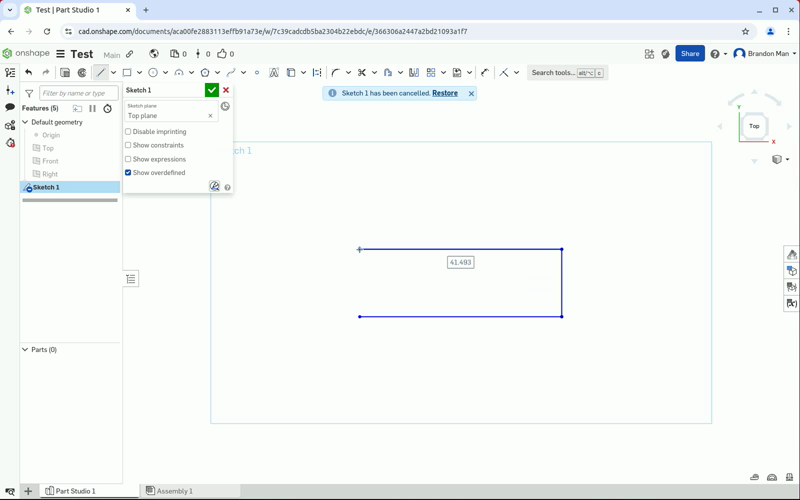
key_down(shift)
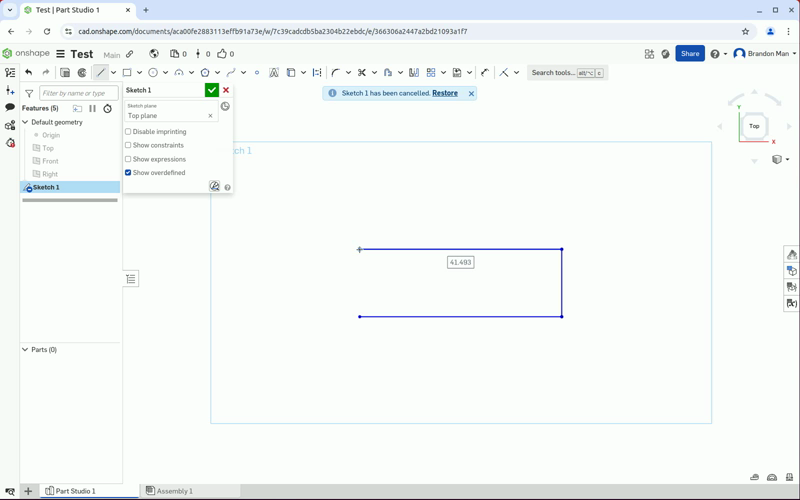
mouse_move(359, 316)
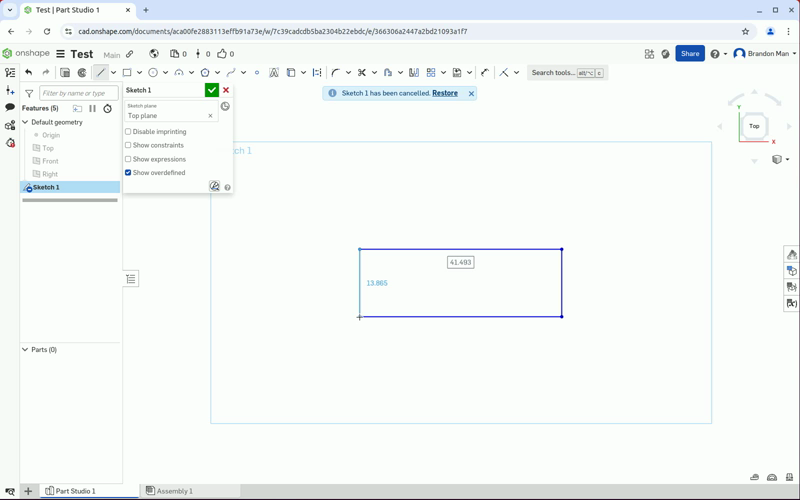
key_up(shift)
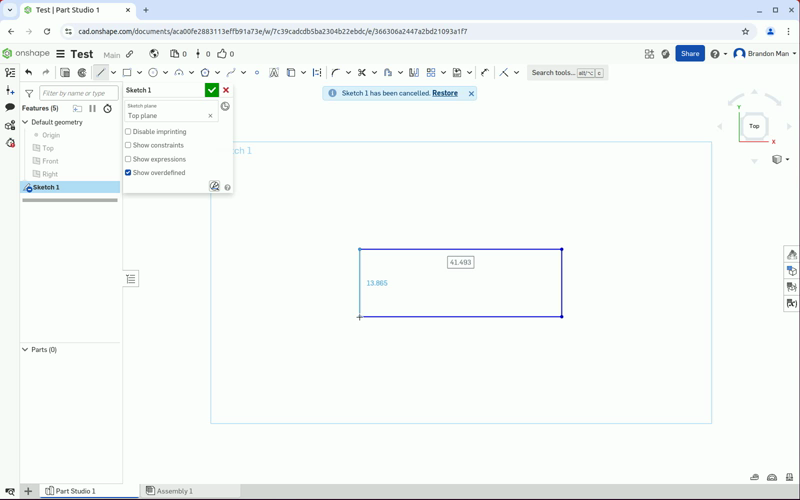
click(359, 316)
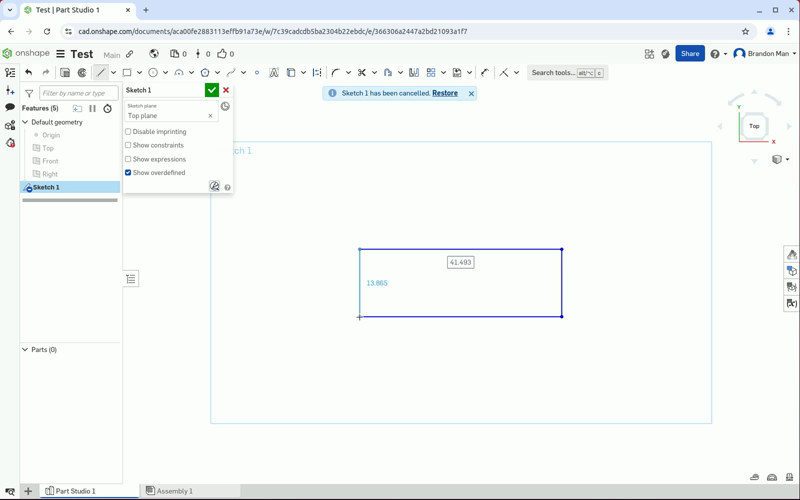
key(esc)
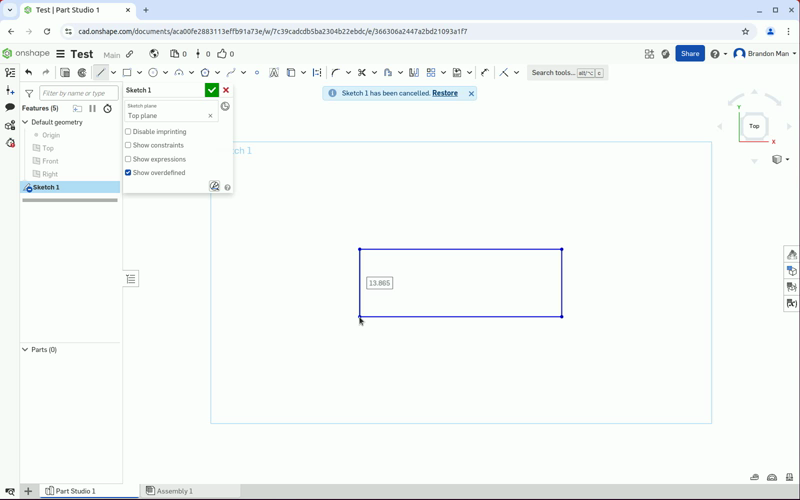
mouse_move(494, 263)
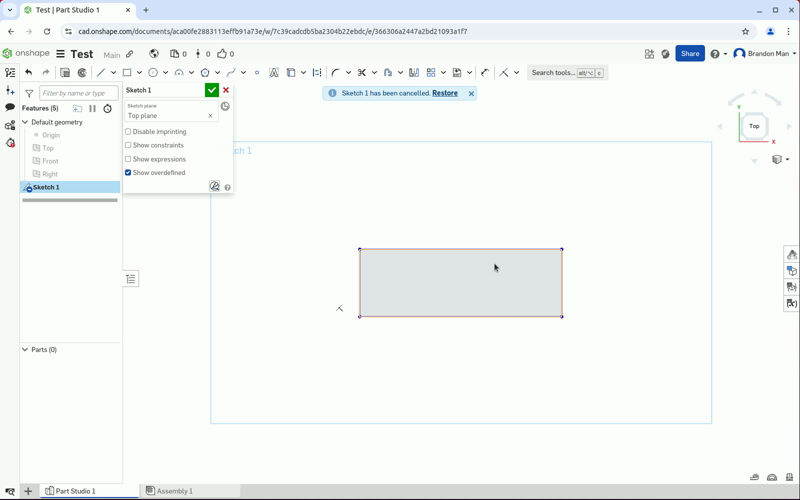
click(494, 263)
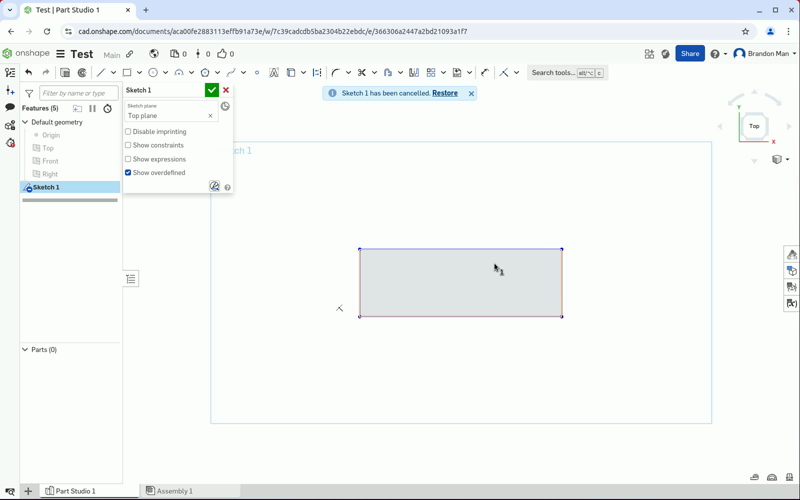
mouse_move(73, 352)
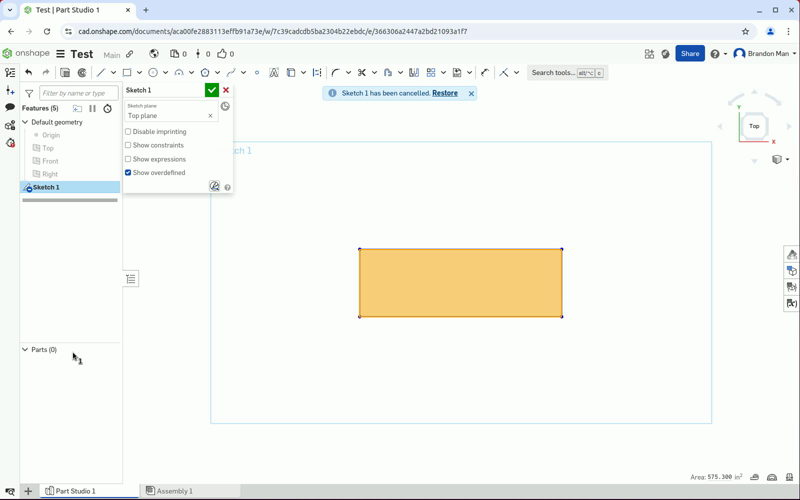
key(shift+y)
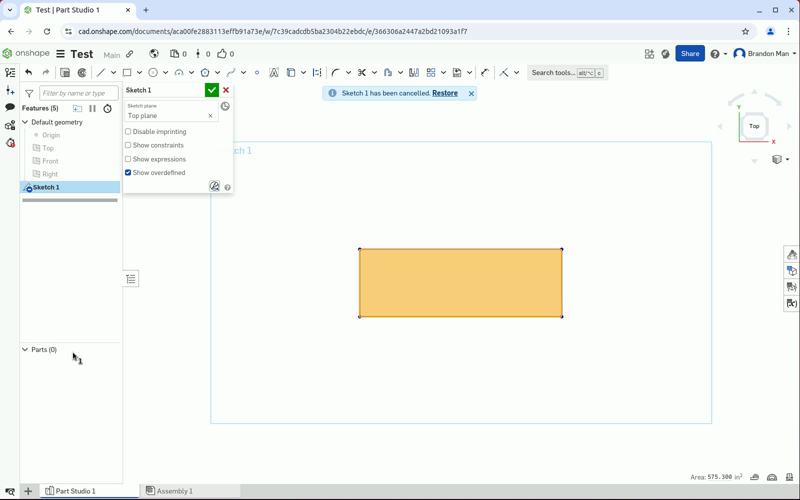
key(shift+e)
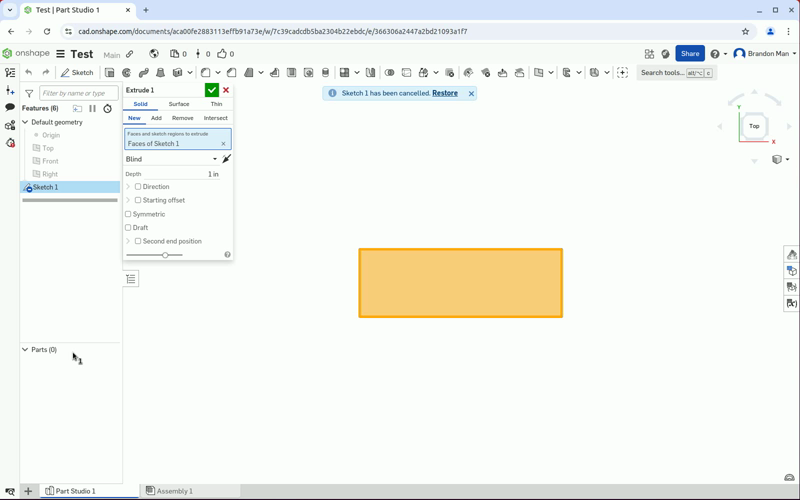
mouse_move(143, 106)
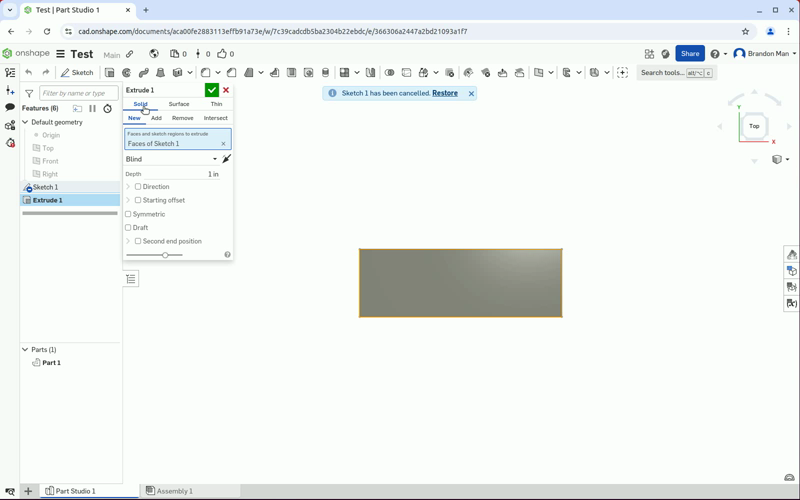
click(143, 106)
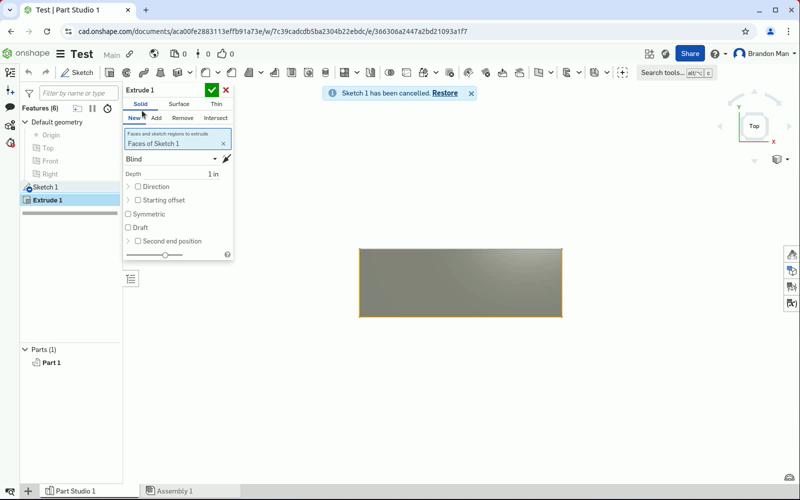
mouse_move(137, 120)
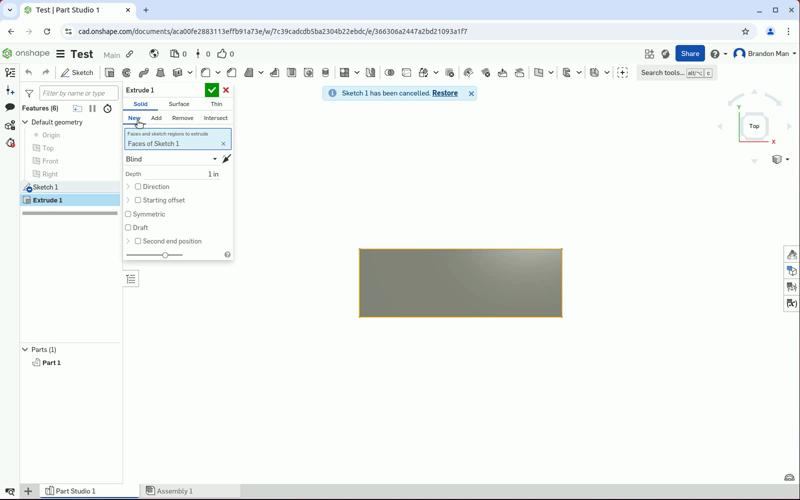
click(137, 120)
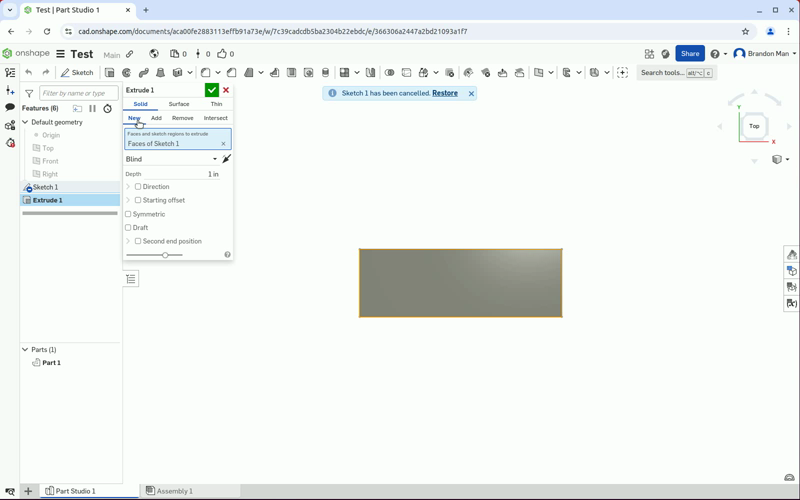
key(tab, 4)
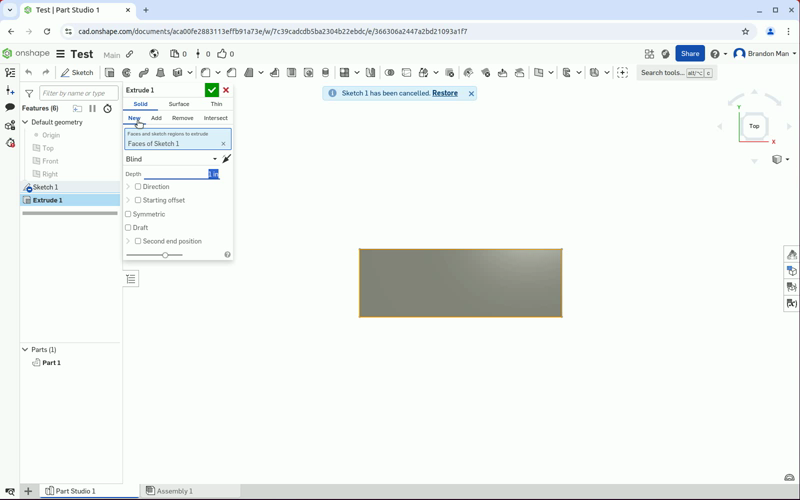
text(4.574)
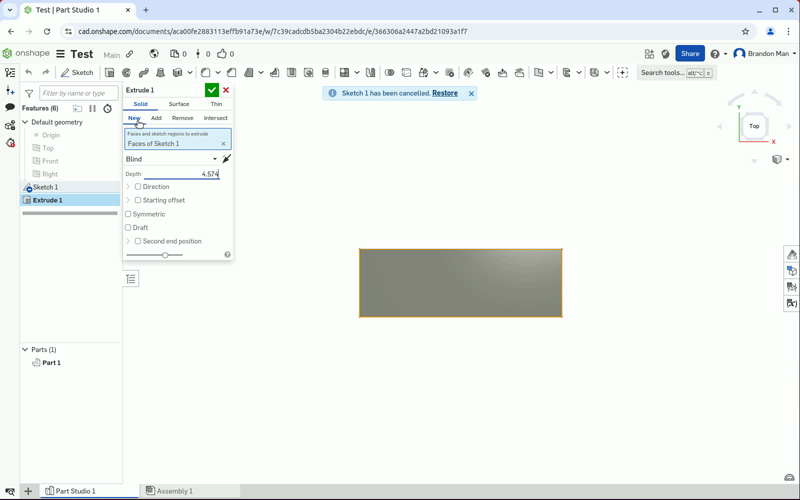
key(enter)
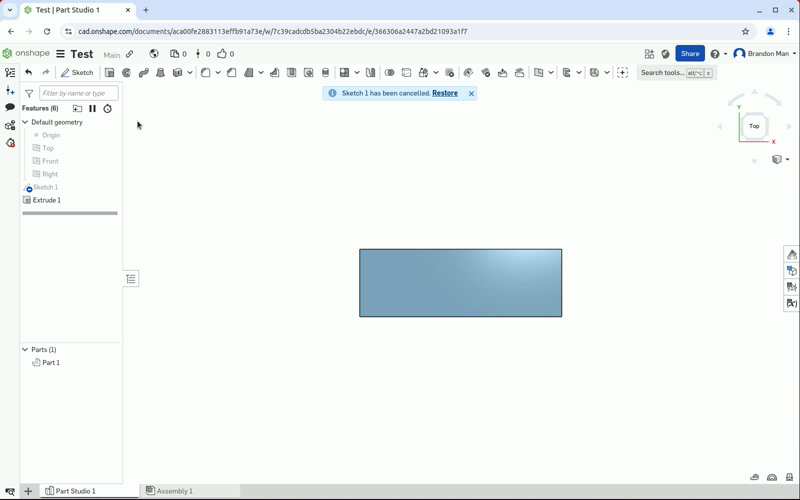
key(shift+h)
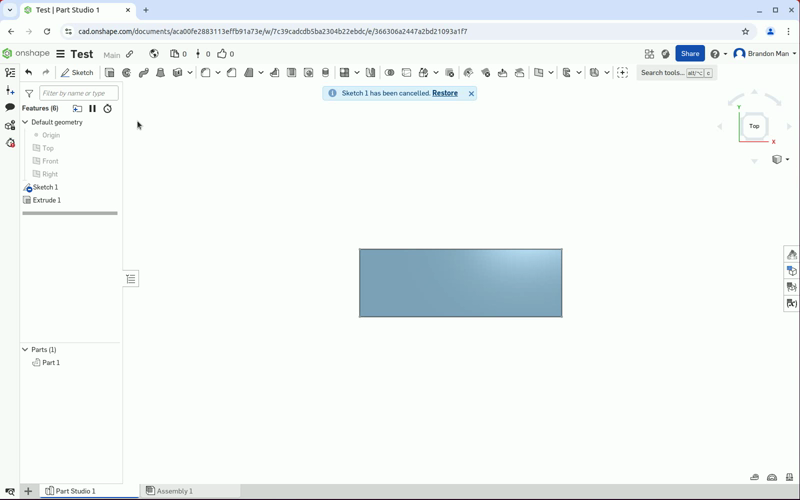
key(shift+h)
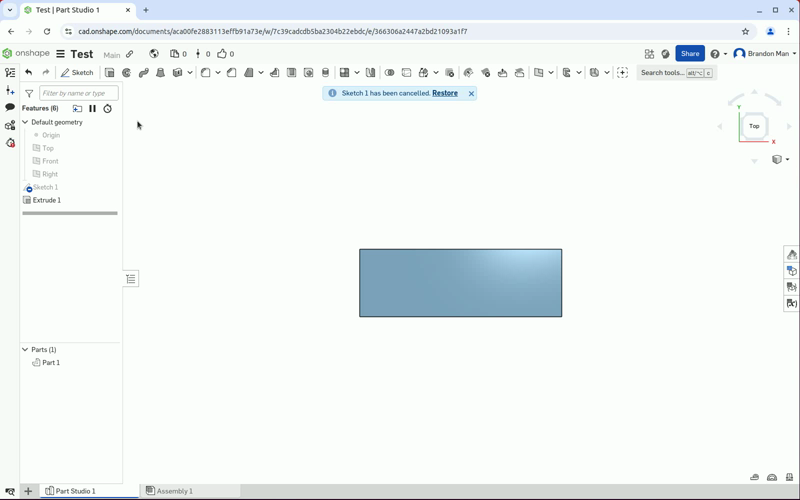
mouse_move(73, 189)
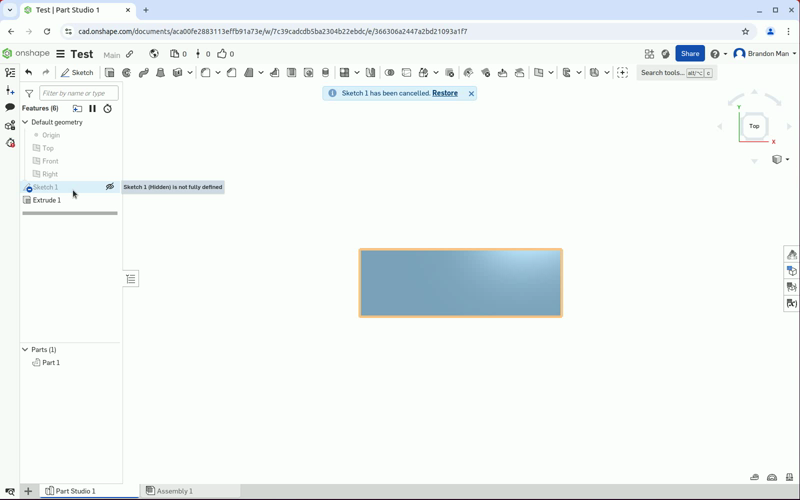
click(73, 189)
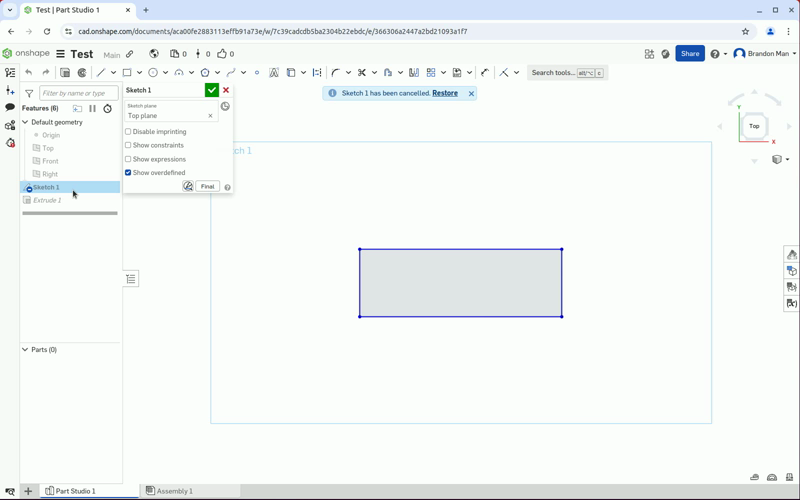
mouse_move(229, 92)
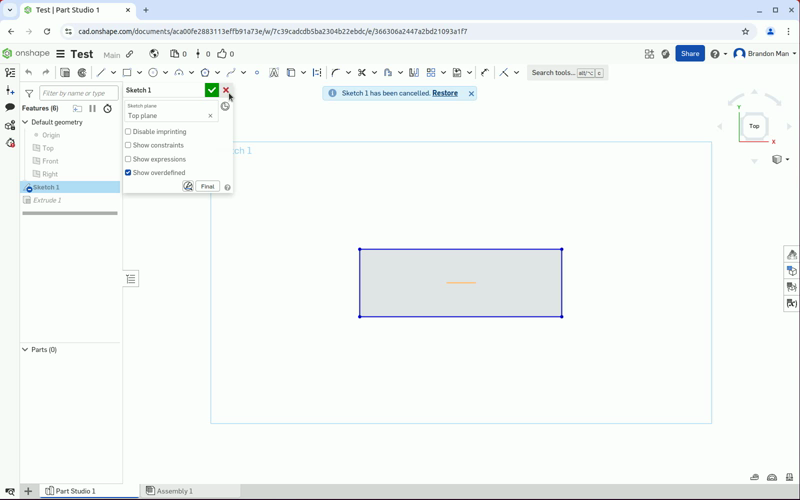
click(229, 92)
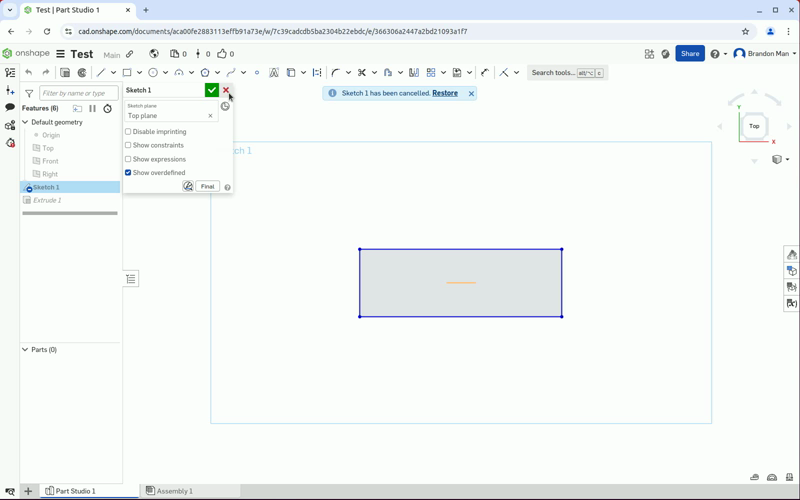
key(shift+s)
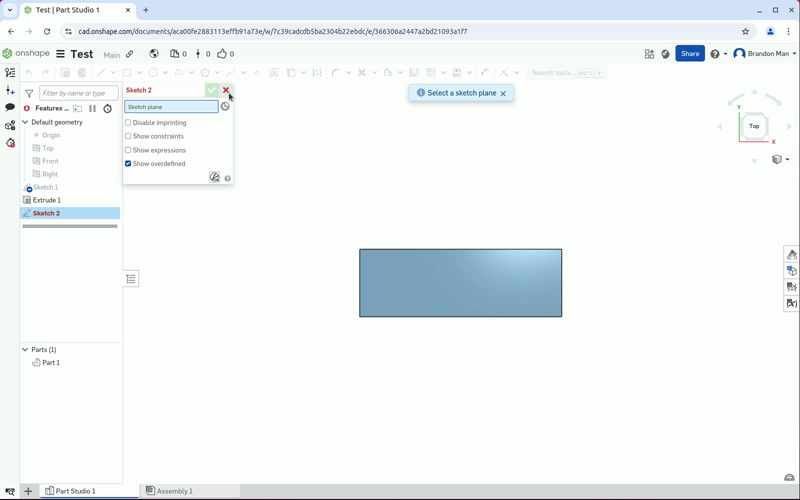
mouse_move(73, 150)
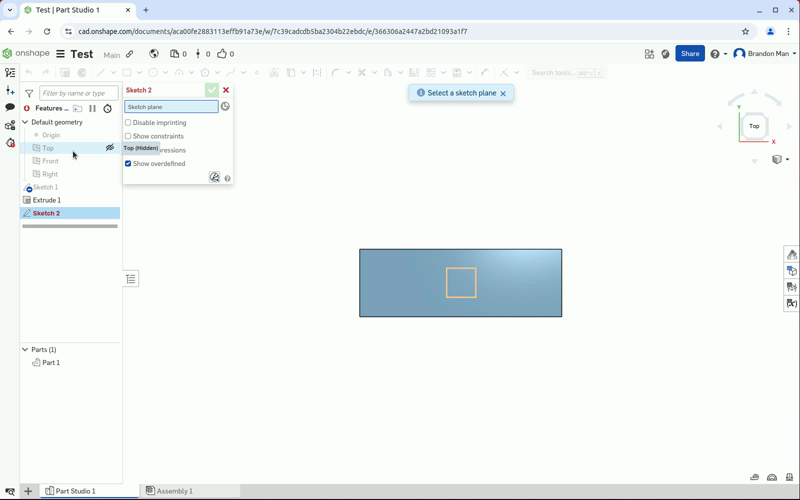
click(73, 150)
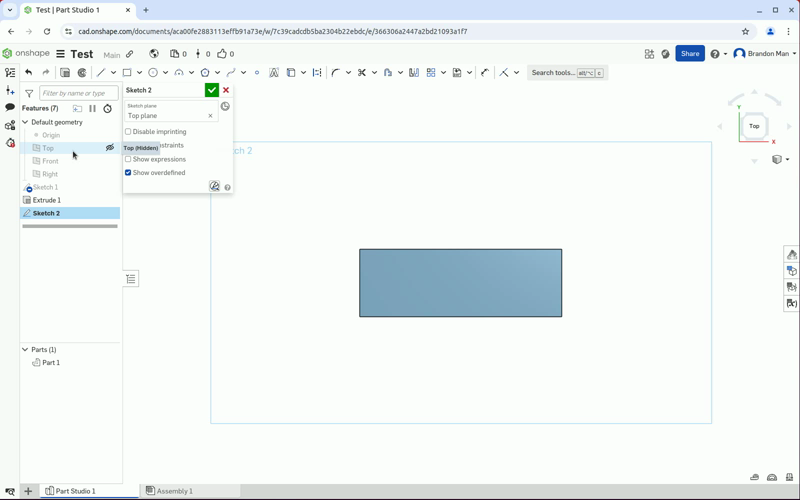
mouse_move(73, 352)
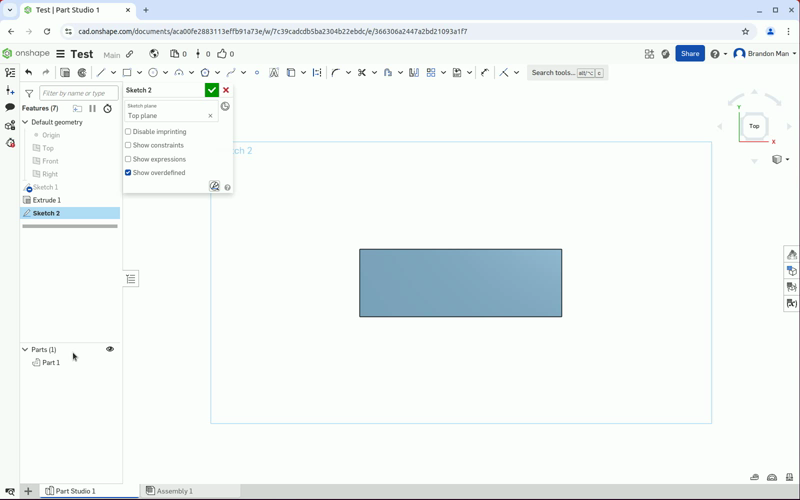
key(y)
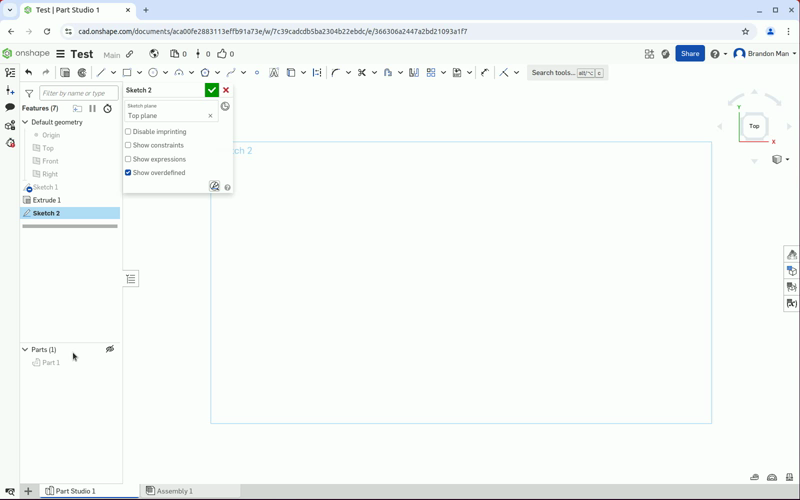
key(l)
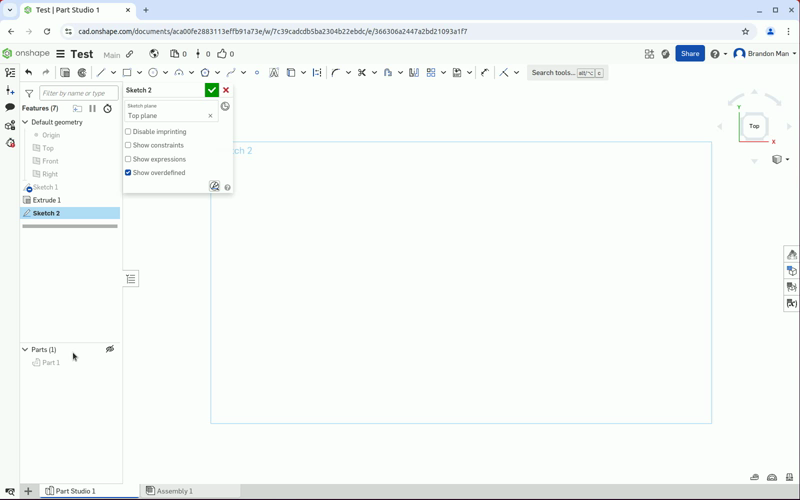
key_down(shift)
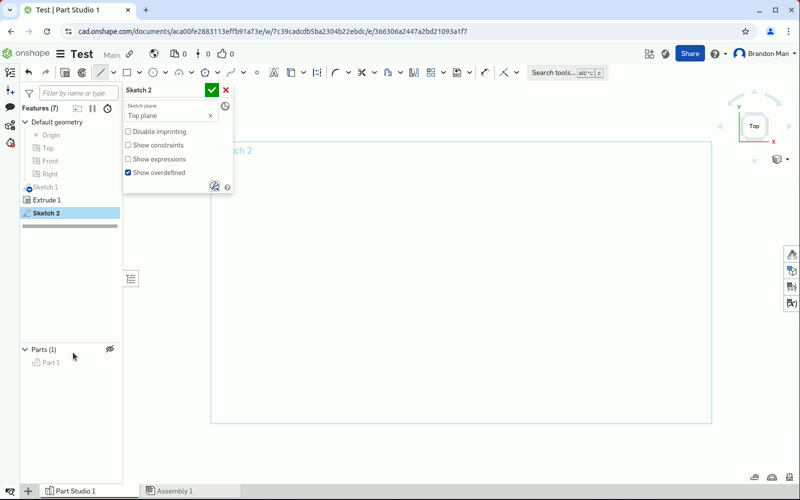
mouse_move(348, 327)
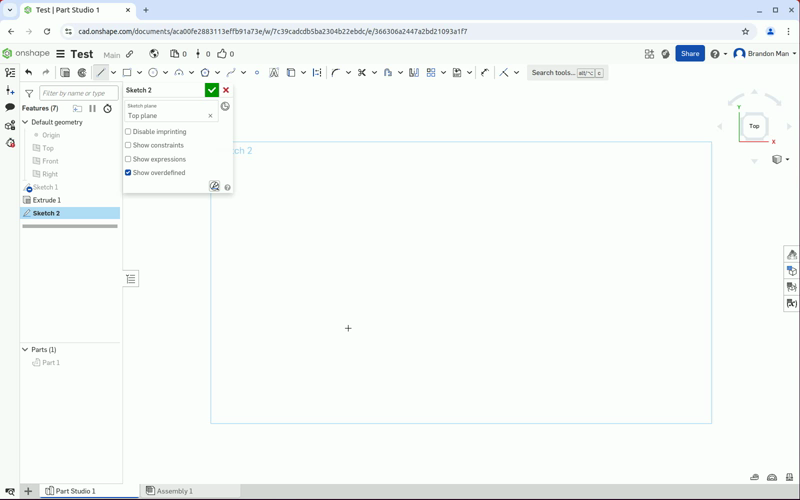
click(348, 327)
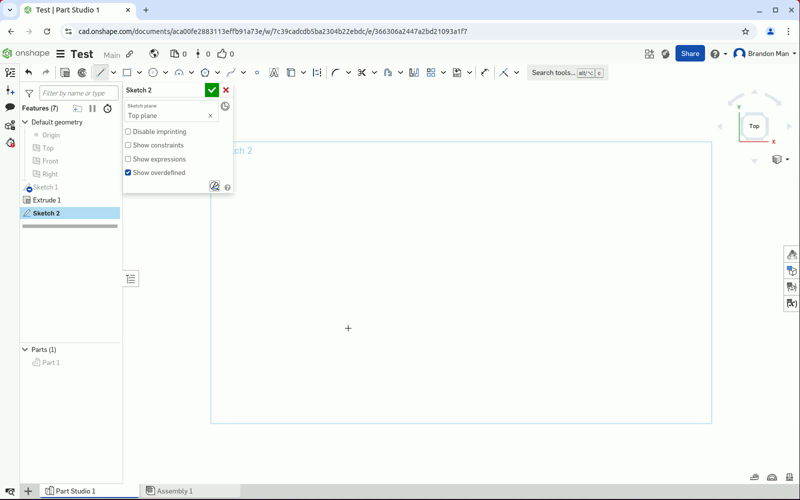
key_up(shift)
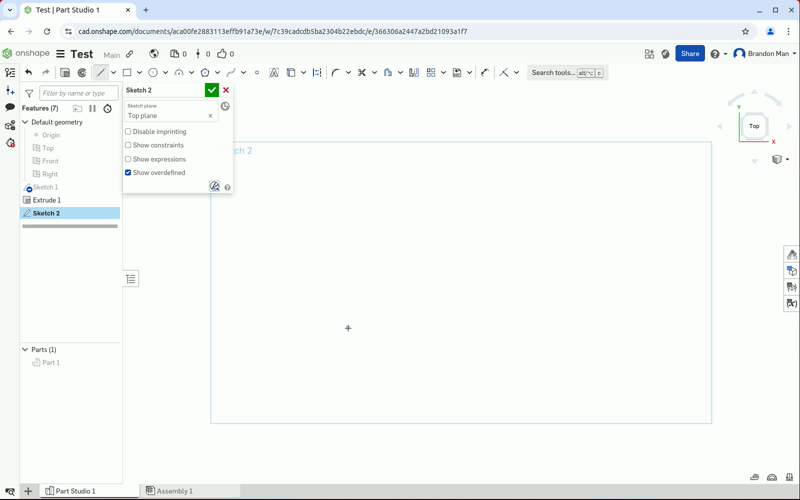
key_down(shift)
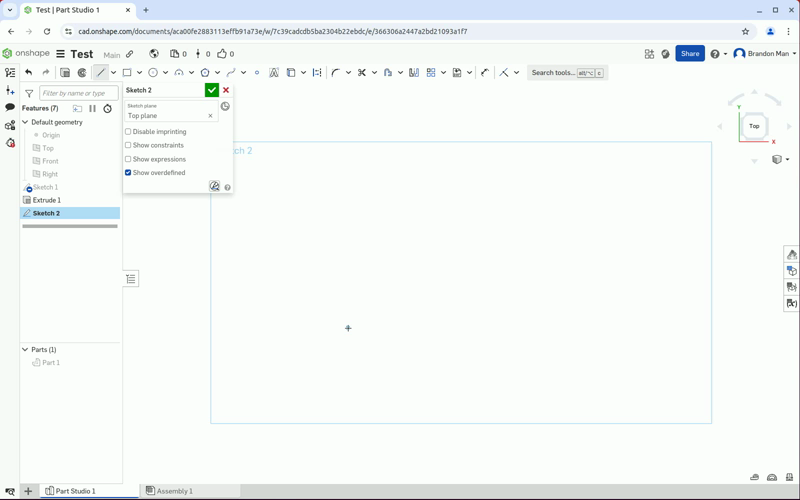
mouse_move(572, 327)
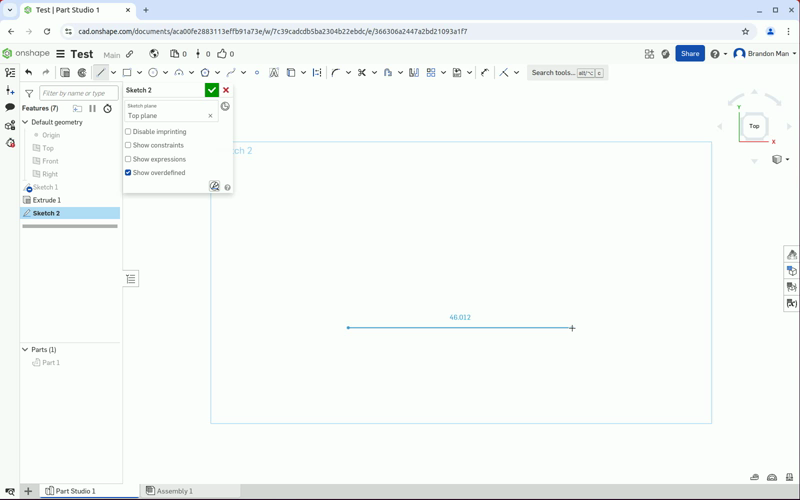
click(572, 327)
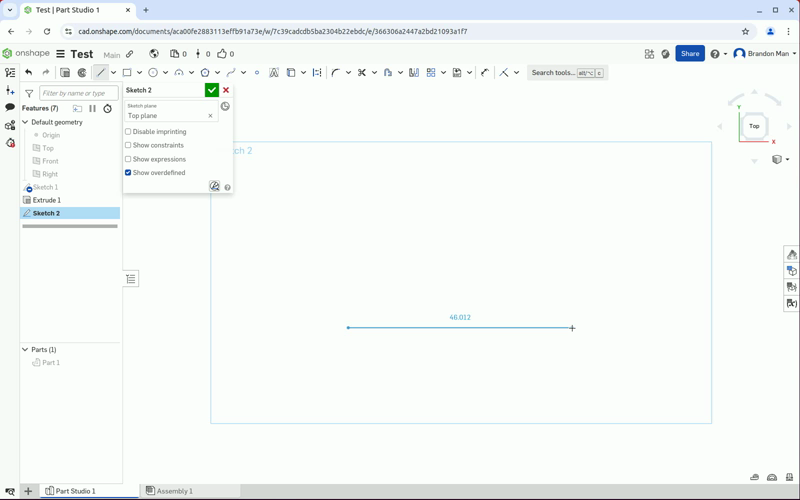
key_up(shift)
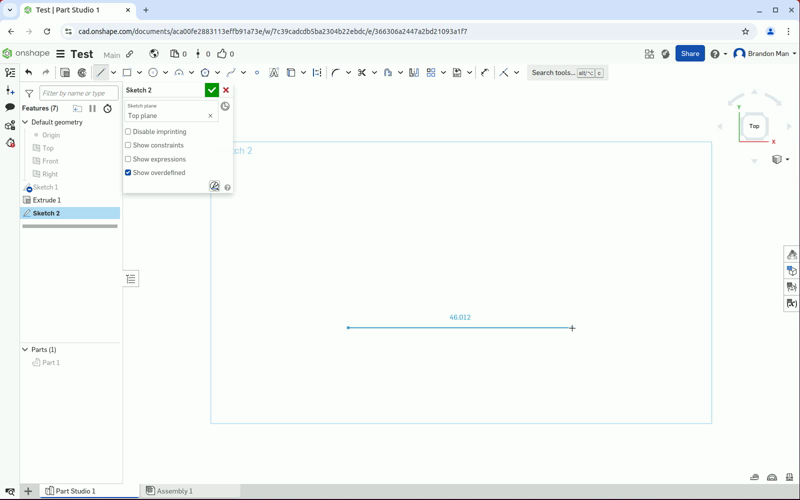
key_down(shift)
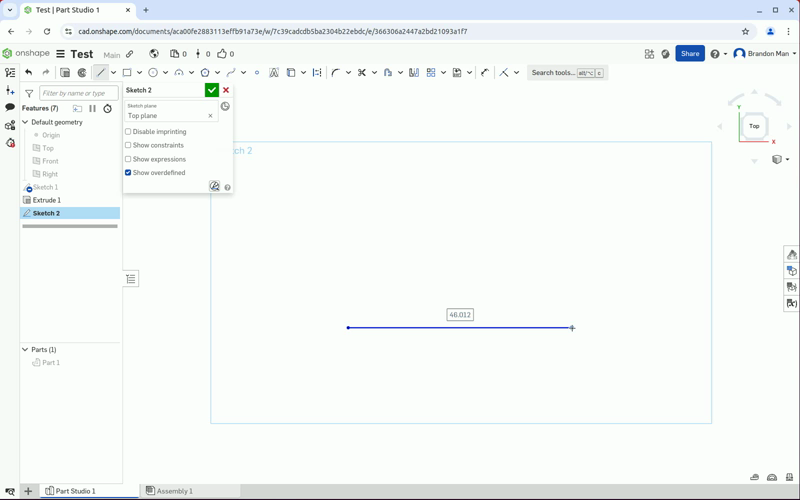
mouse_move(572, 237)
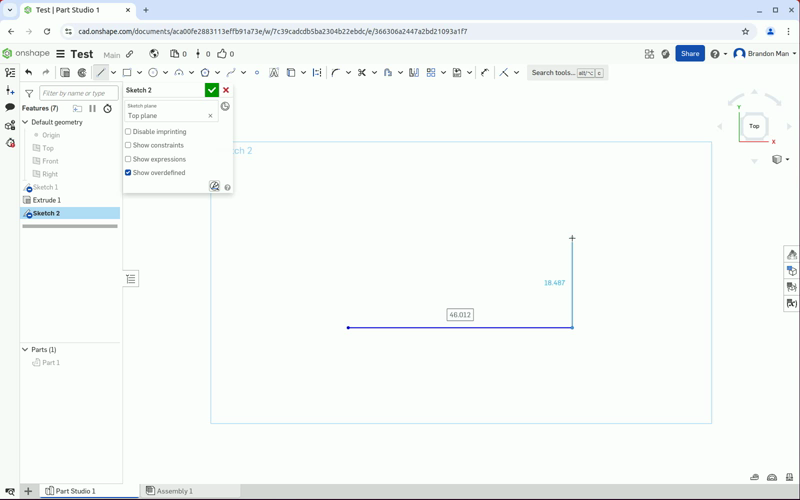
click(572, 237)
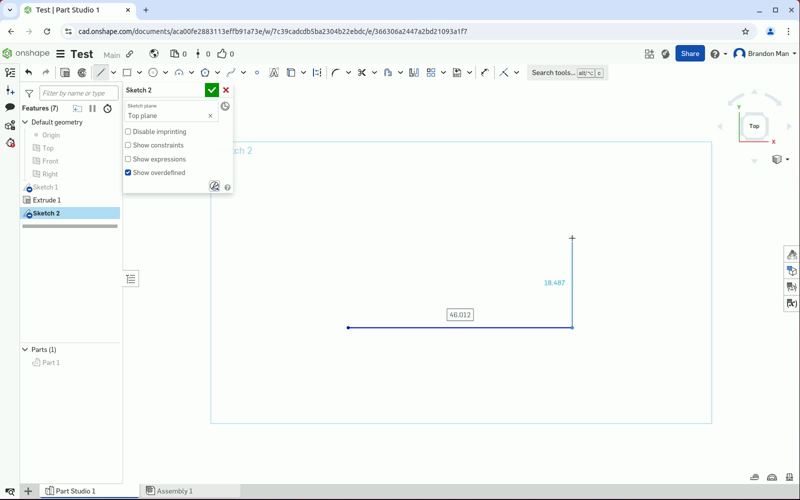
key_up(shift)
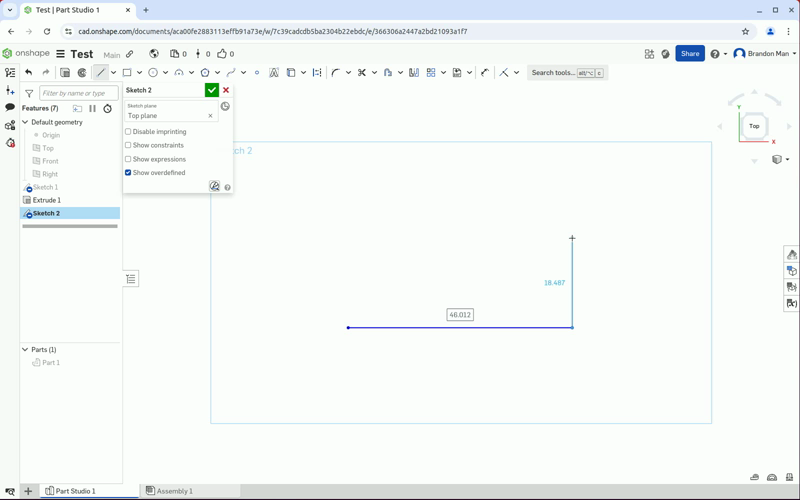
key_down(shift)
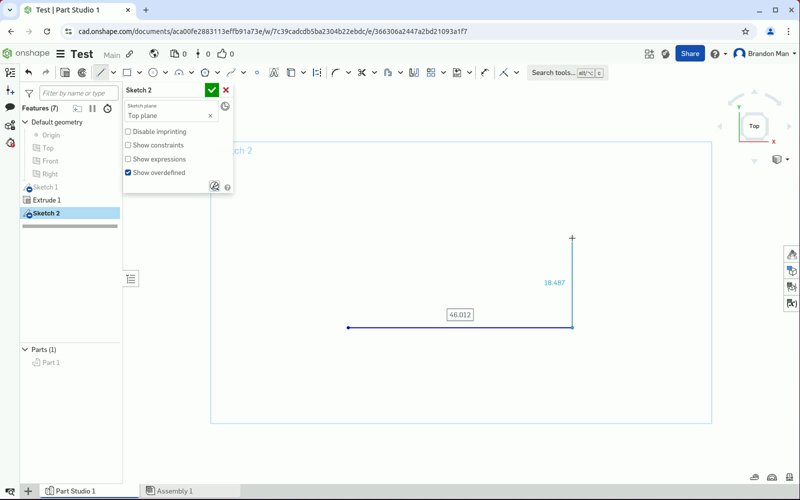
mouse_move(348, 237)
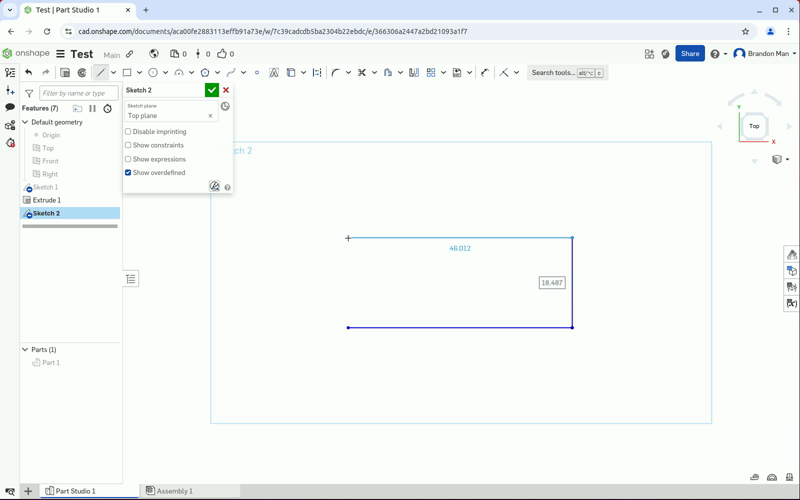
click(348, 237)
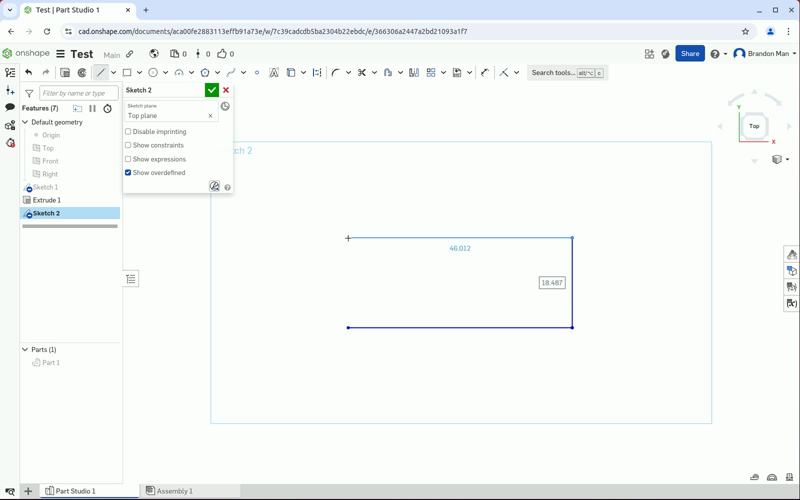
key_up(shift)
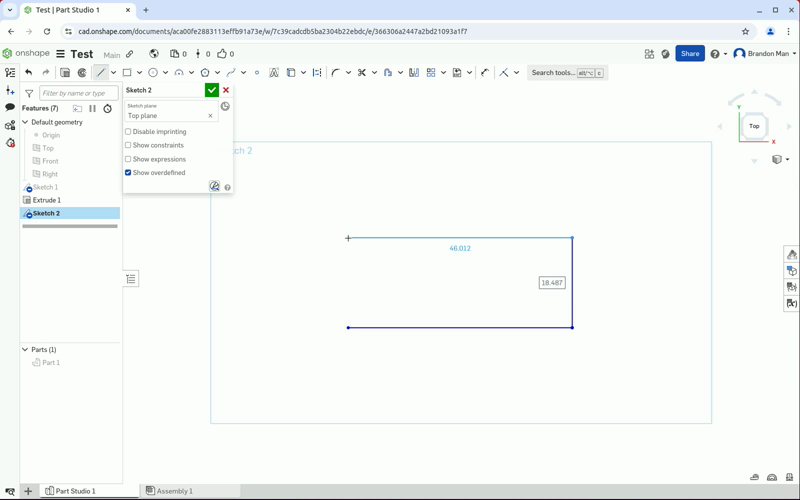
key_down(shift)
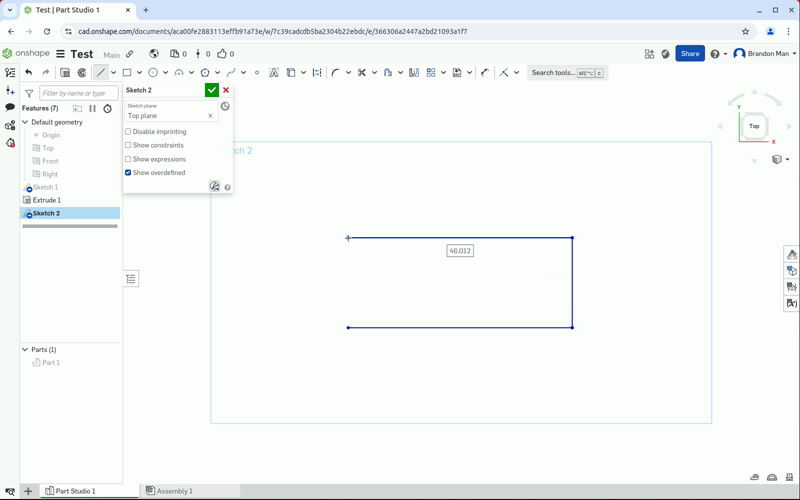
mouse_move(348, 327)
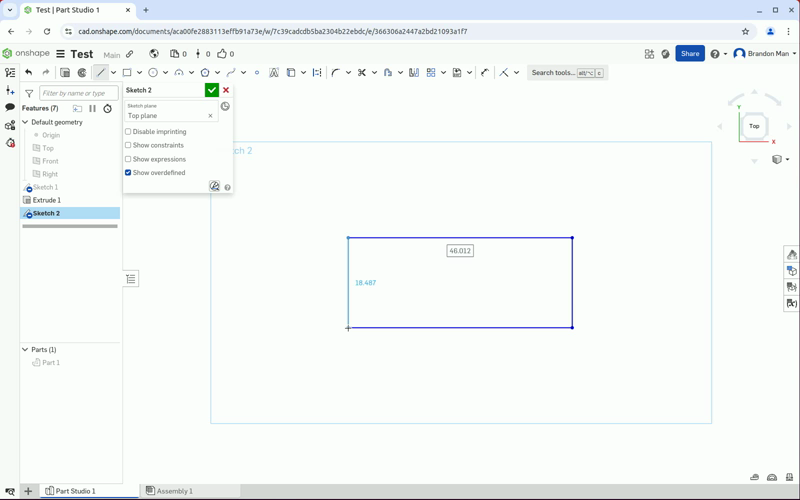
key_up(shift)
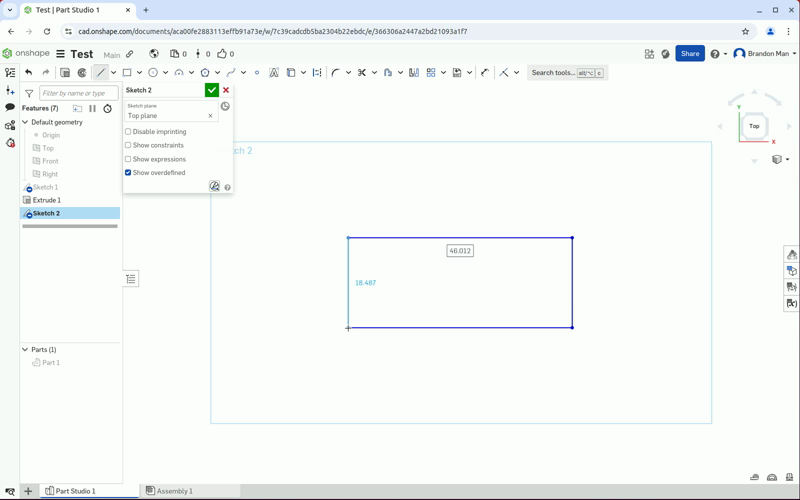
click(348, 327)
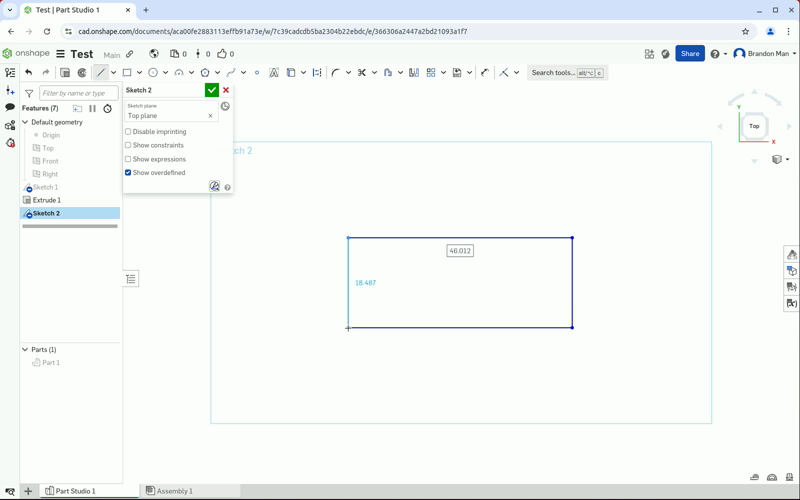
key(esc)
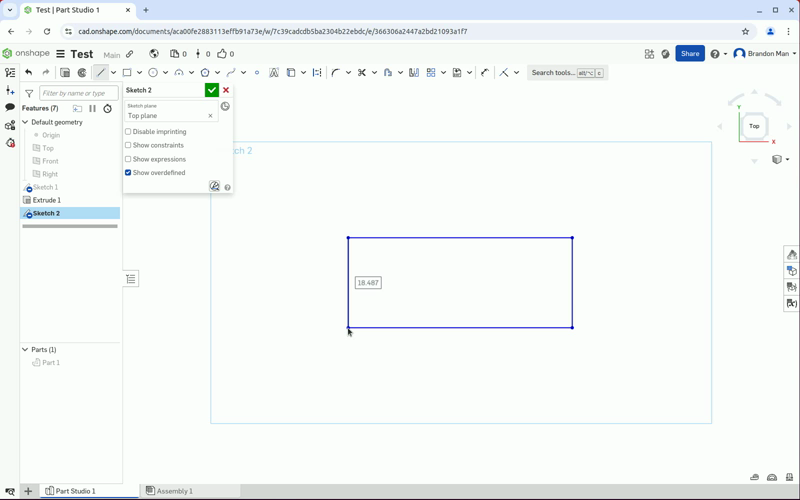
key(l)
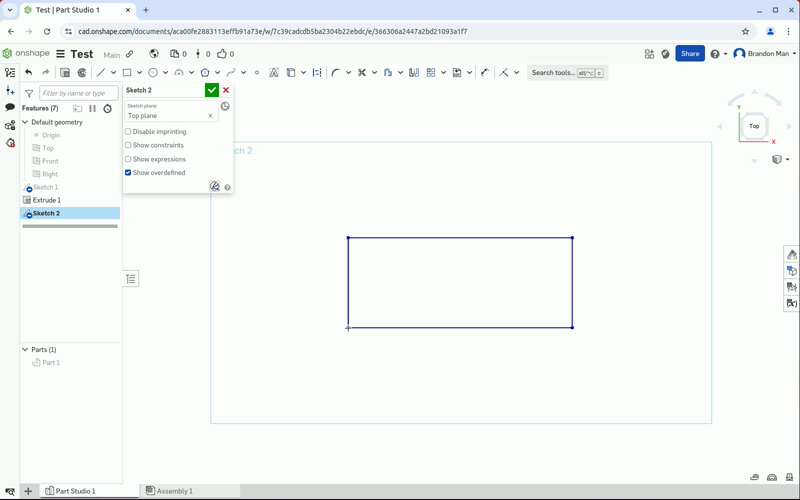
key_down(shift)
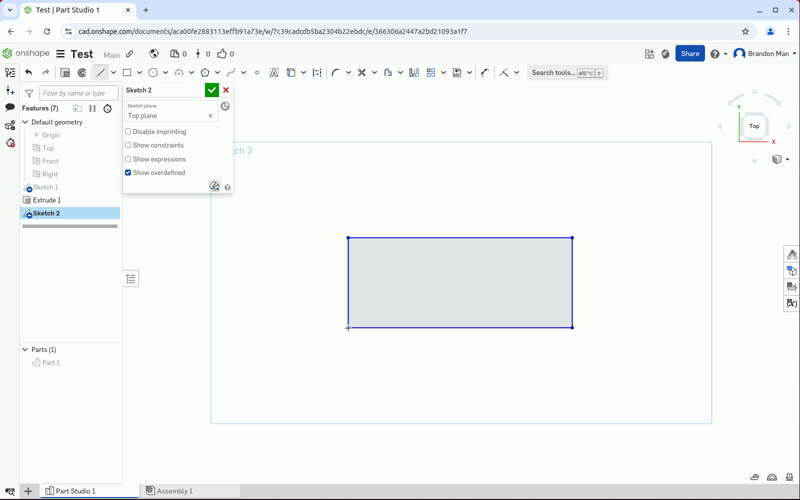
mouse_move(359, 315)
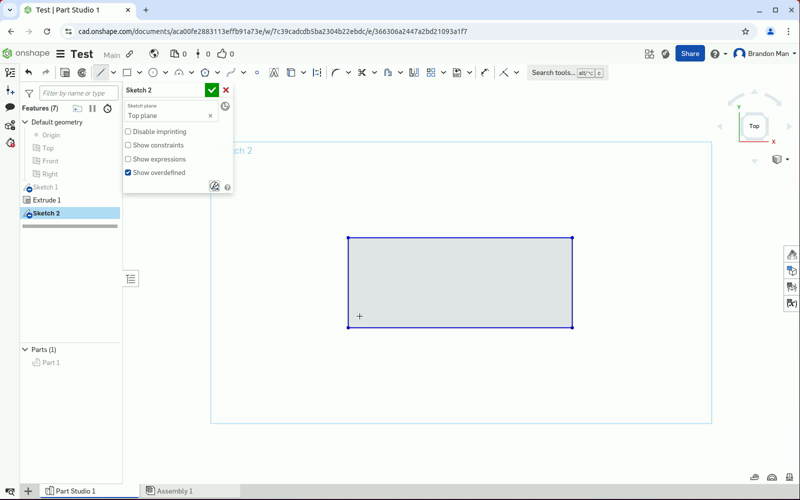
click(359, 315)
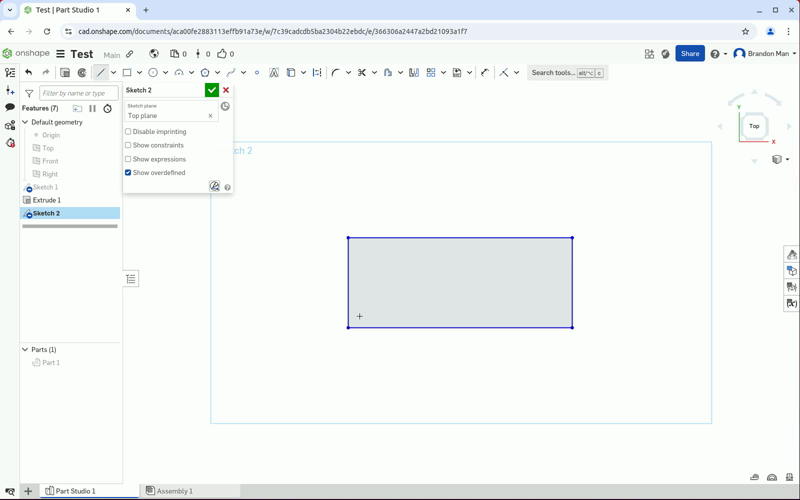
key_up(shift)
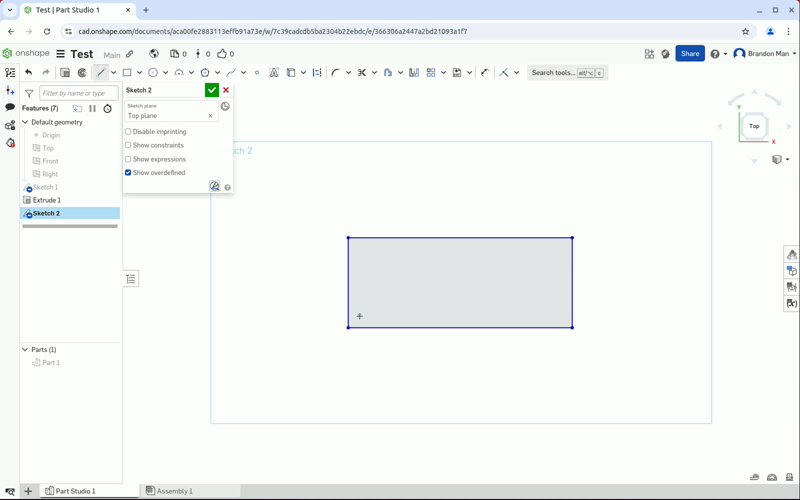
key_down(shift)
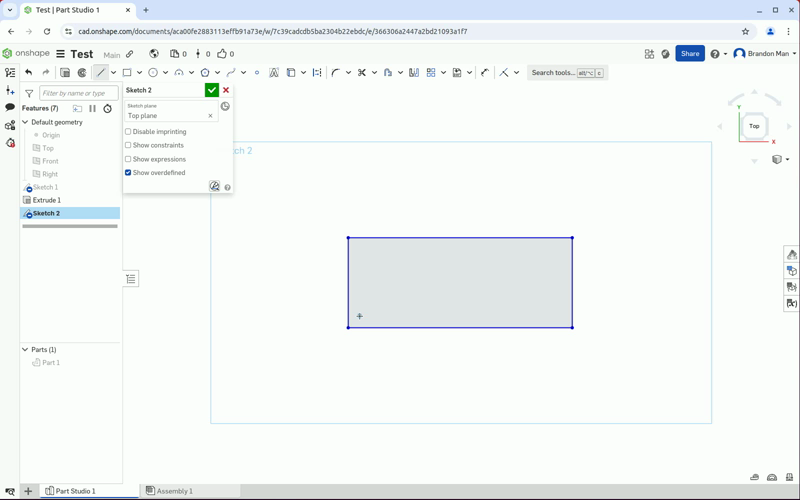
mouse_move(560, 315)
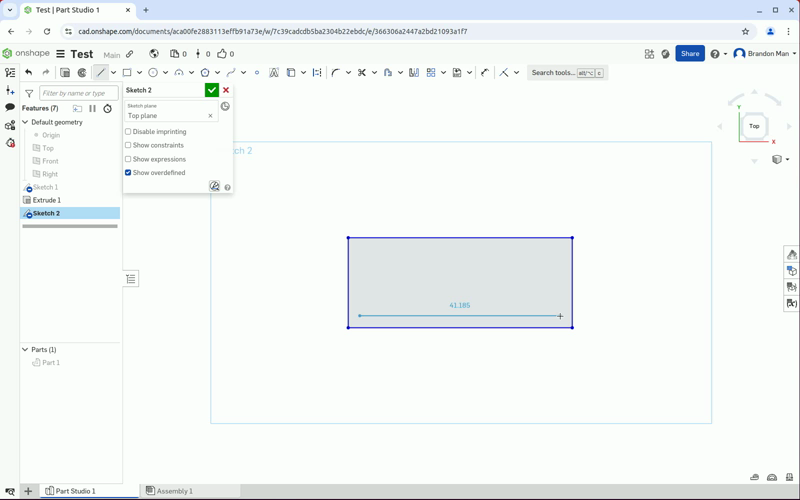
click(560, 315)
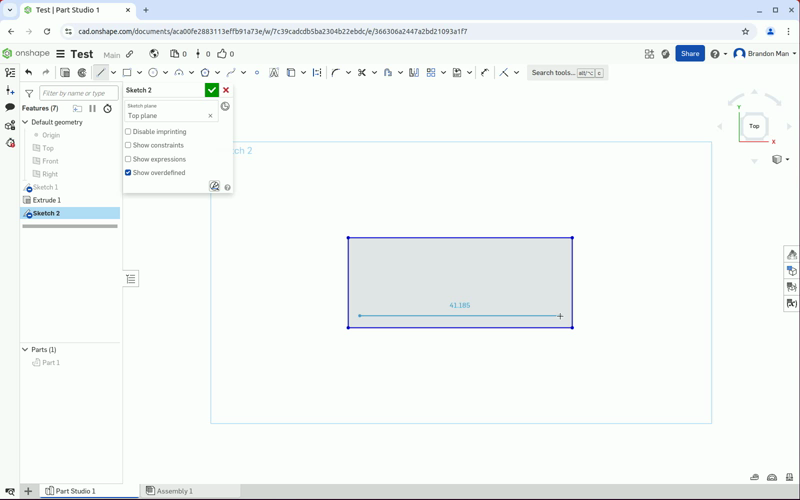
key_up(shift)
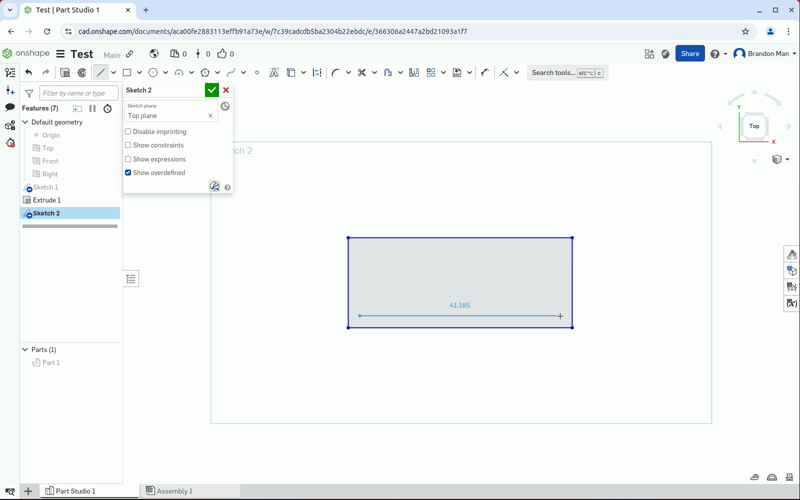
key_down(shift)
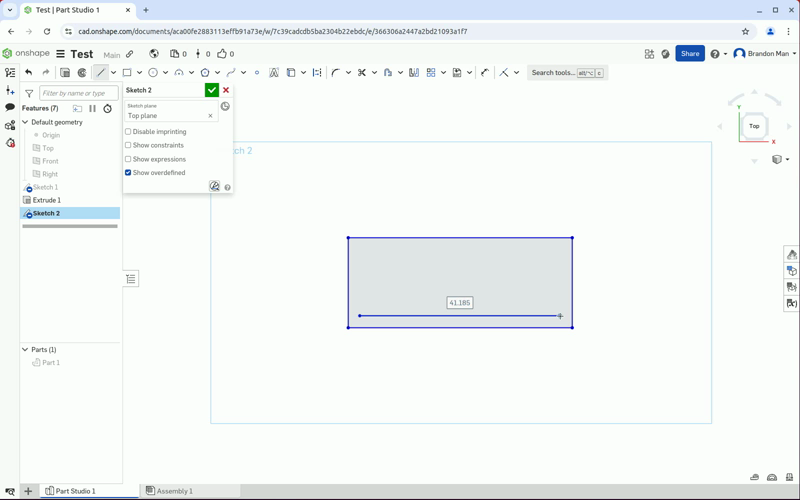
mouse_move(560, 249)
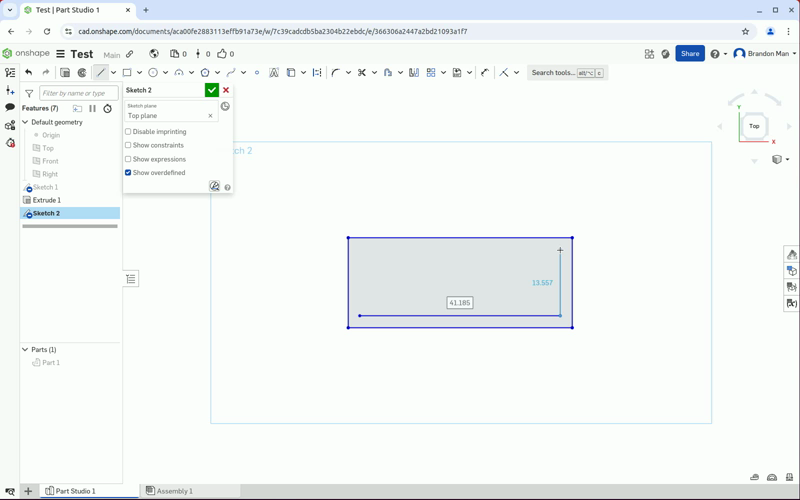
click(560, 249)
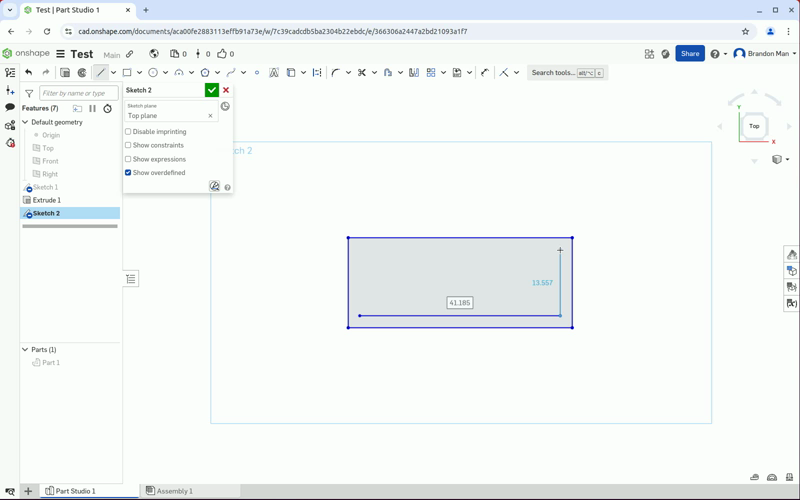
key_up(shift)
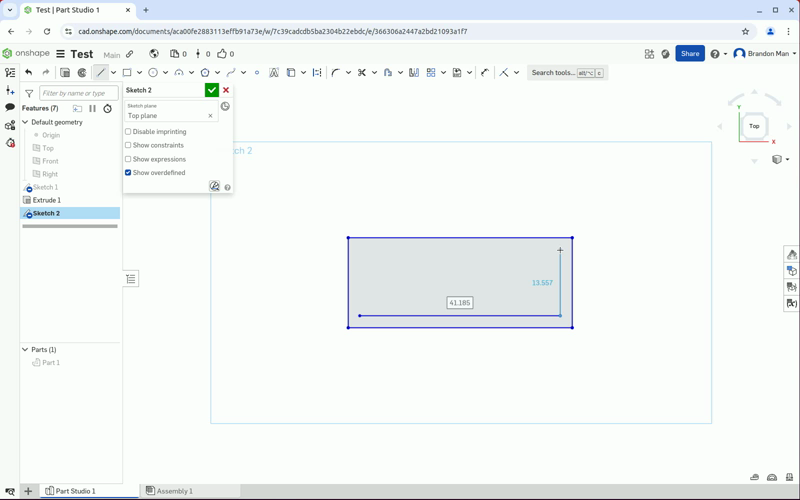
key_down(shift)
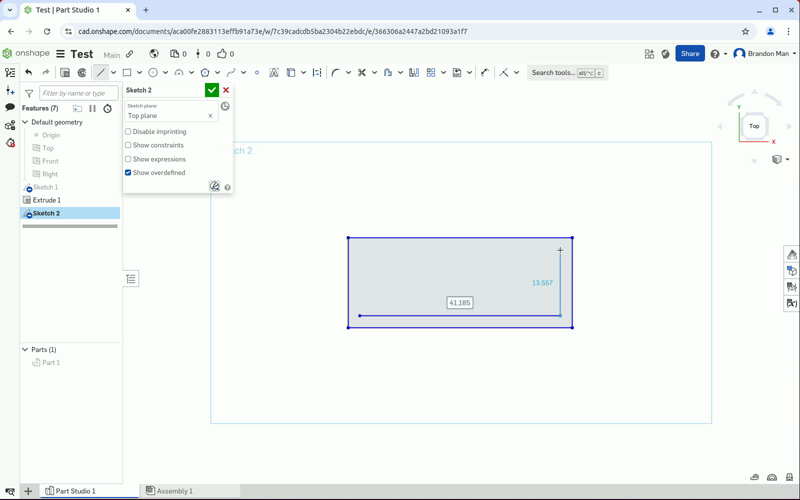
mouse_move(359, 249)
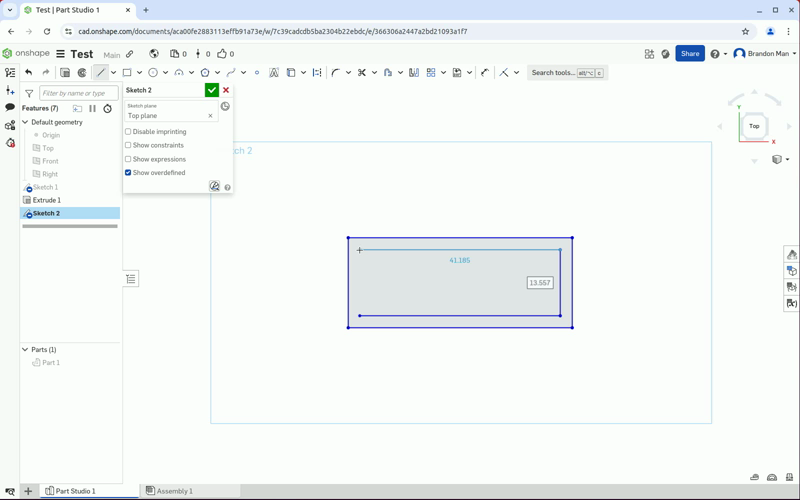
click(359, 249)
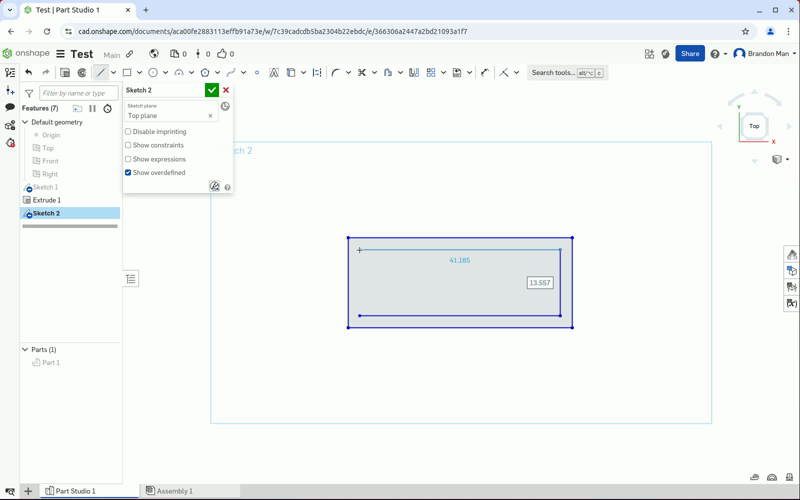
key_up(shift)
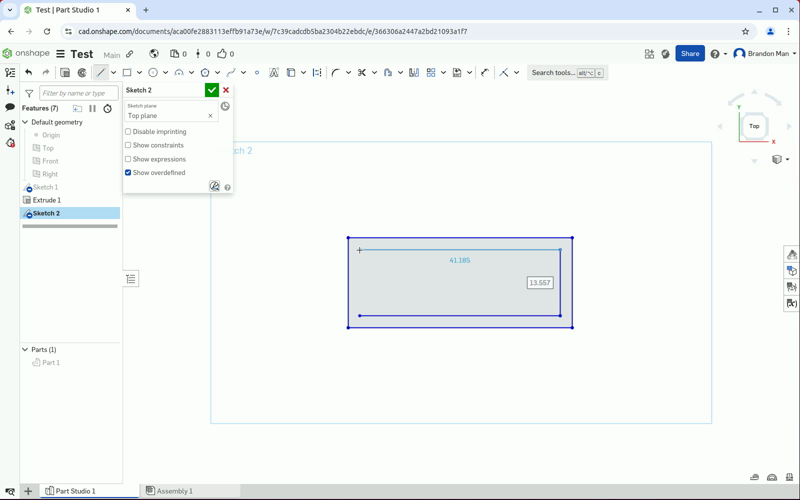
key_down(shift)
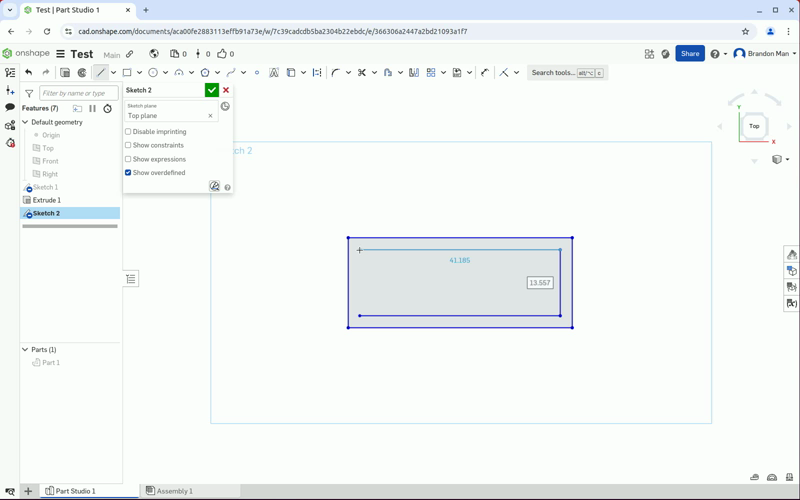
mouse_move(359, 315)
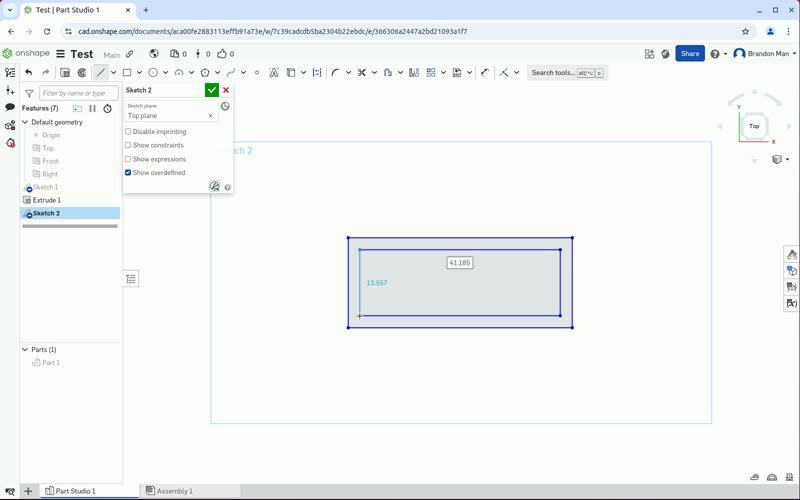
key_up(shift)
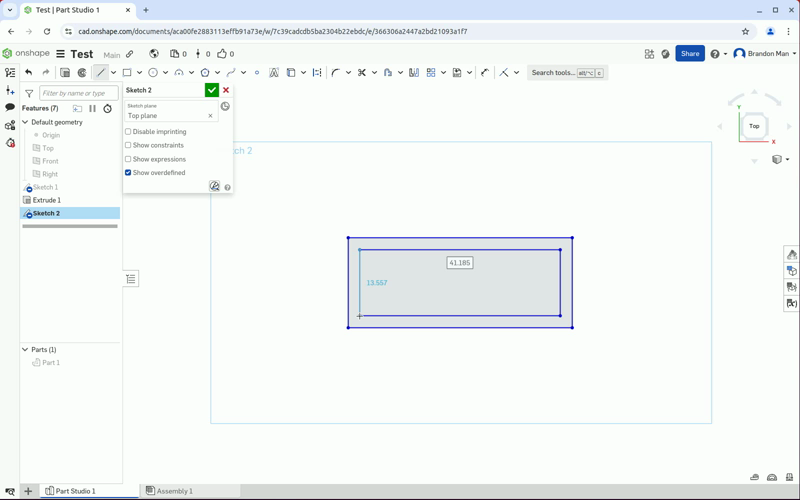
click(359, 315)
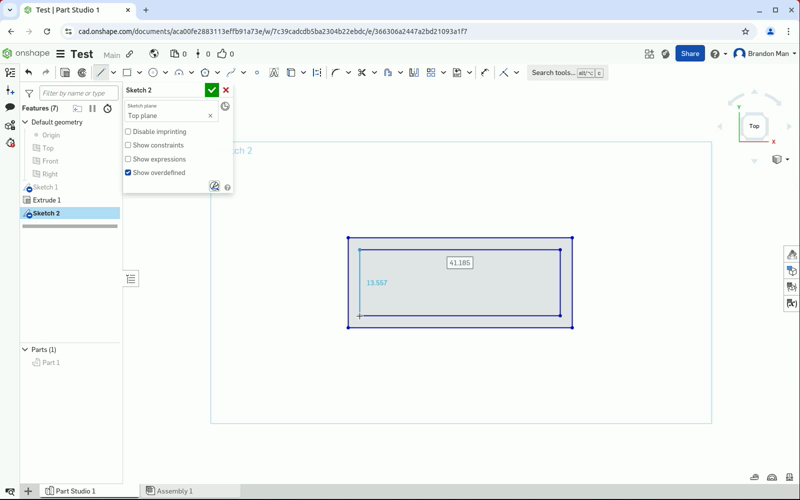
key(esc)
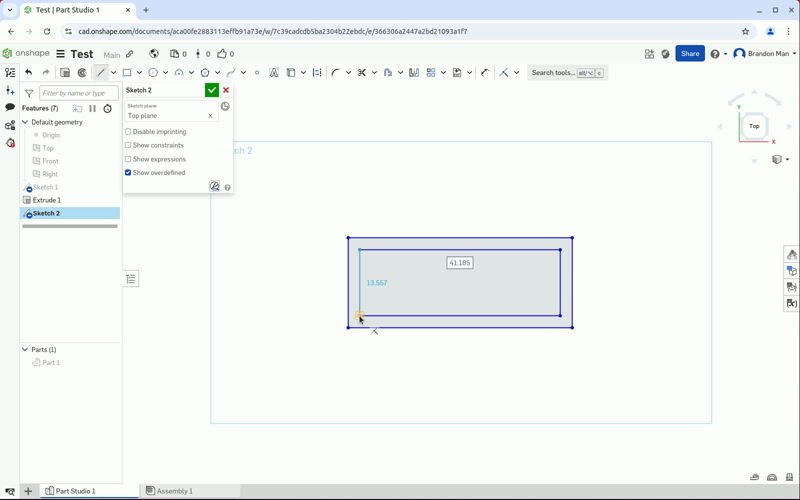
mouse_move(515, 320)
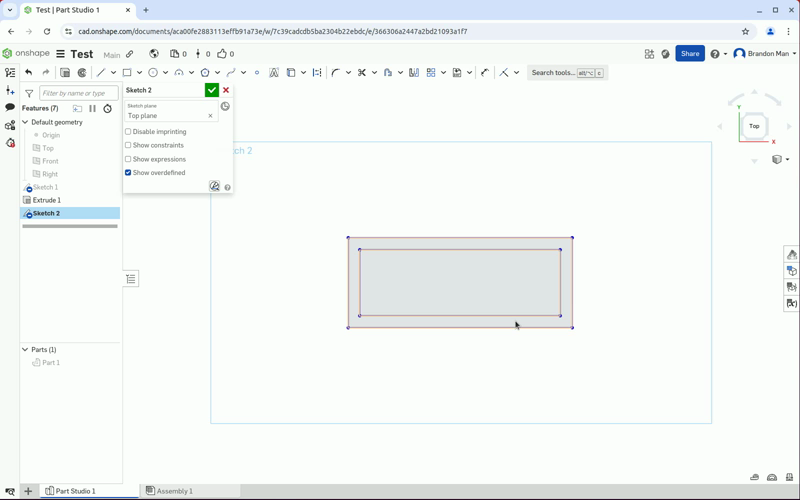
click(515, 320)
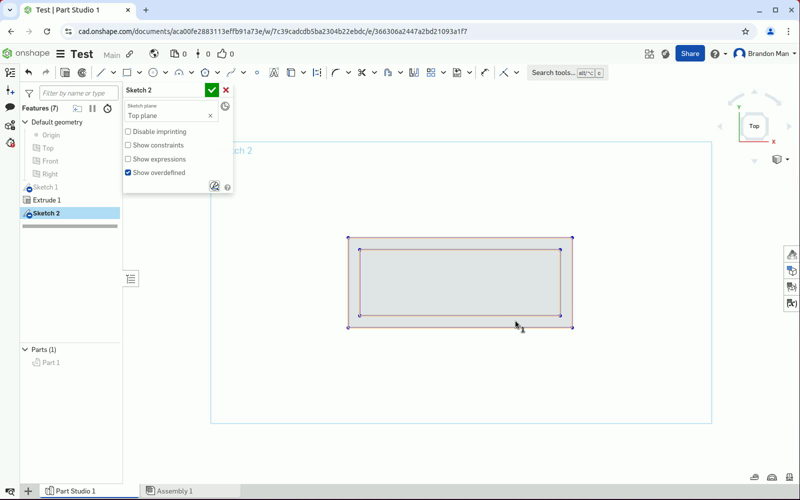
mouse_move(73, 352)
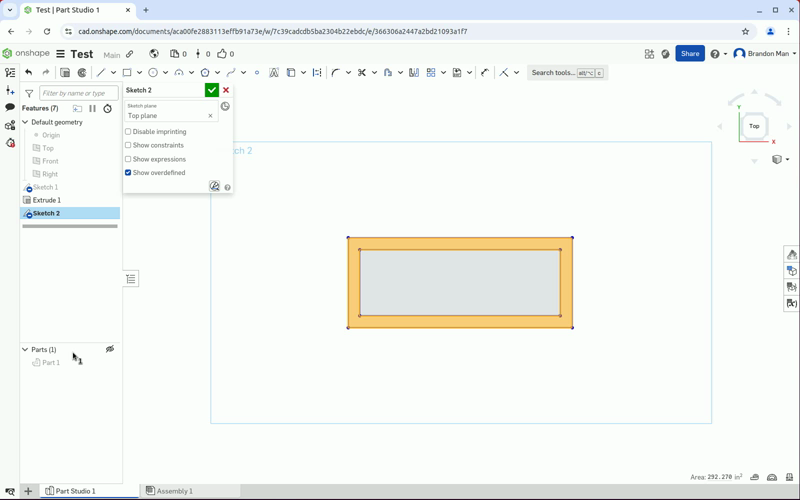
key(shift+y)
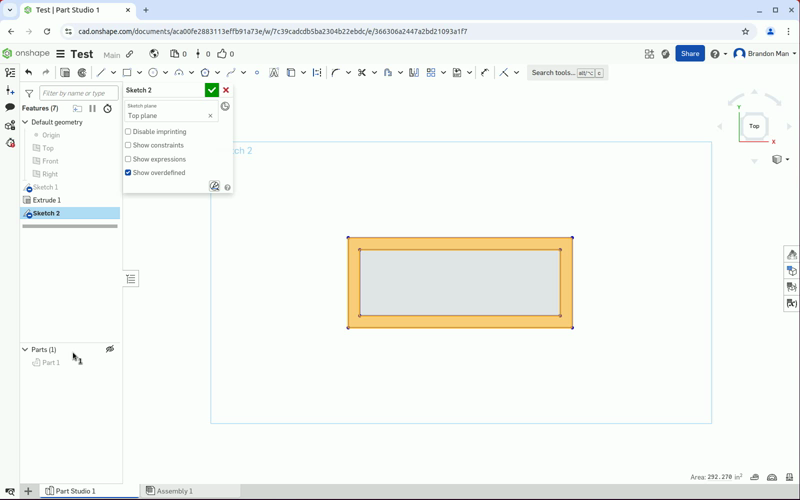
key(shift+e)
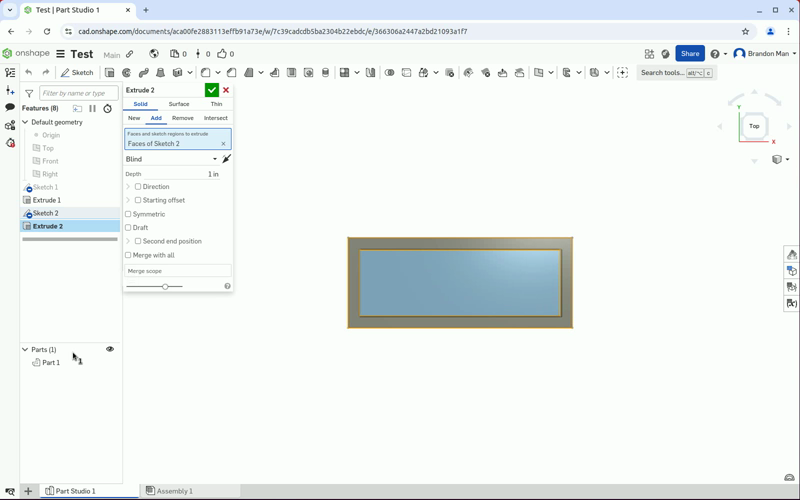
mouse_move(143, 106)
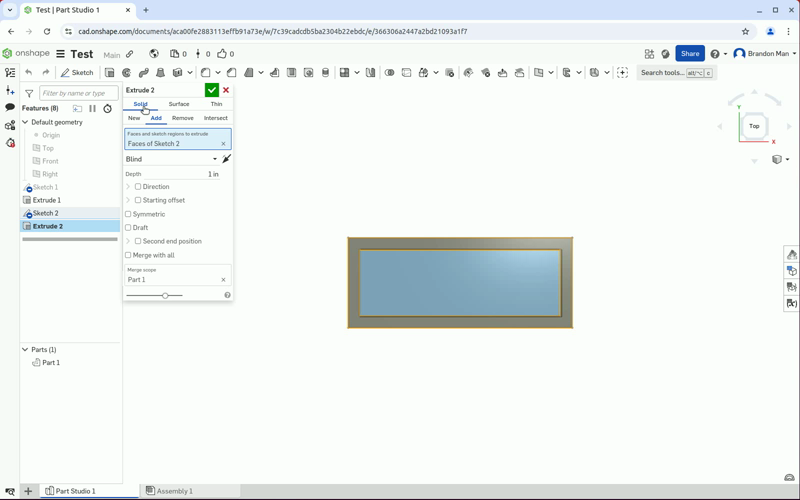
click(143, 106)
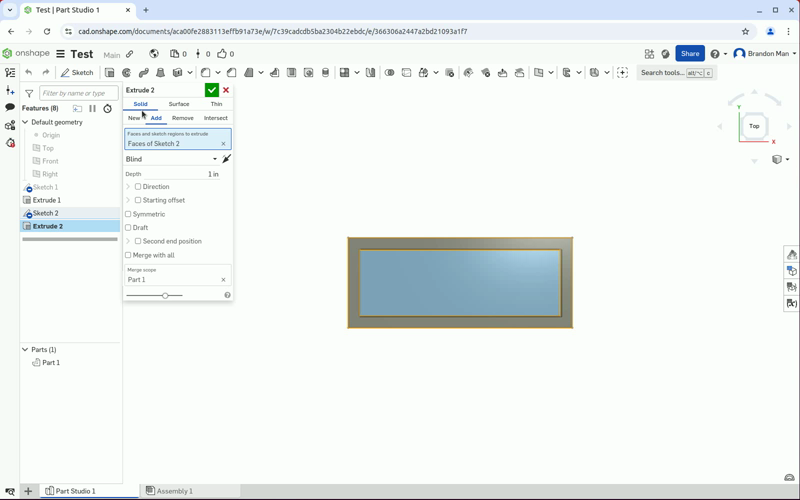
mouse_move(137, 120)
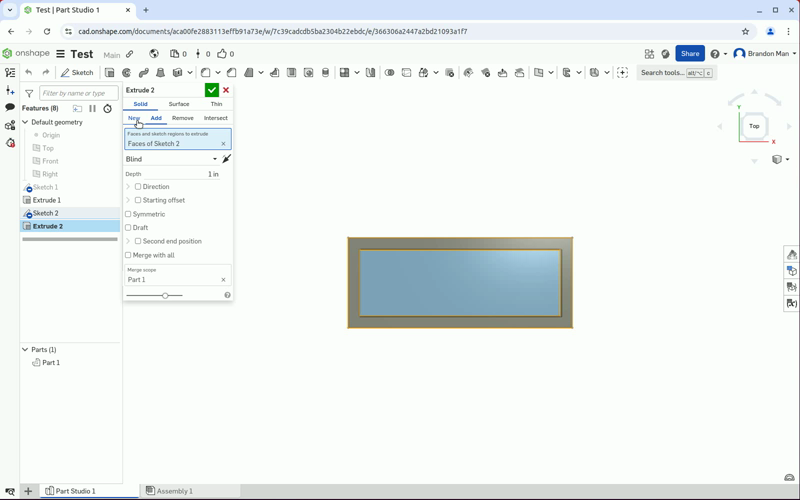
click(137, 120)
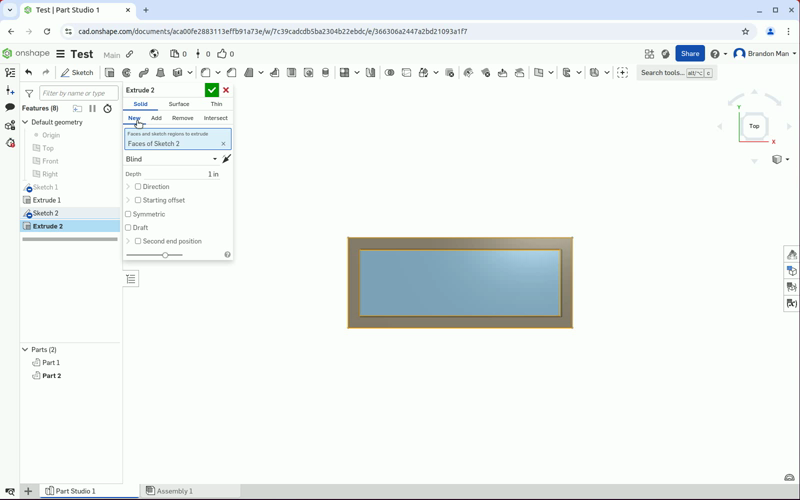
key(tab, 4)
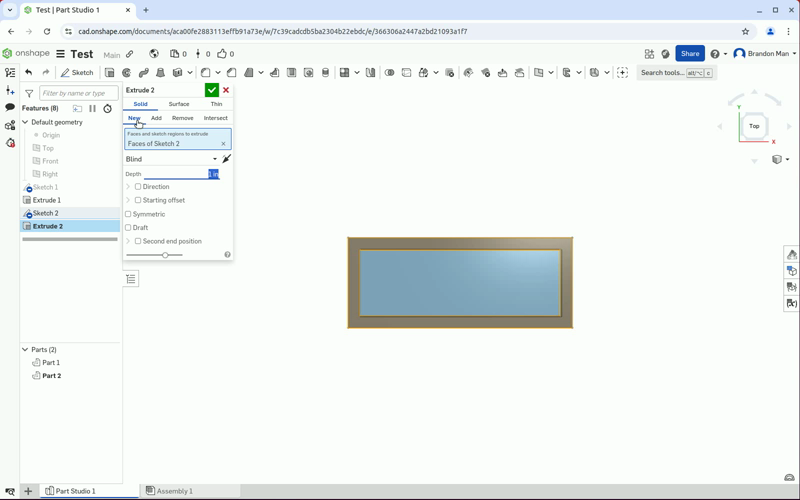
text(2.407)
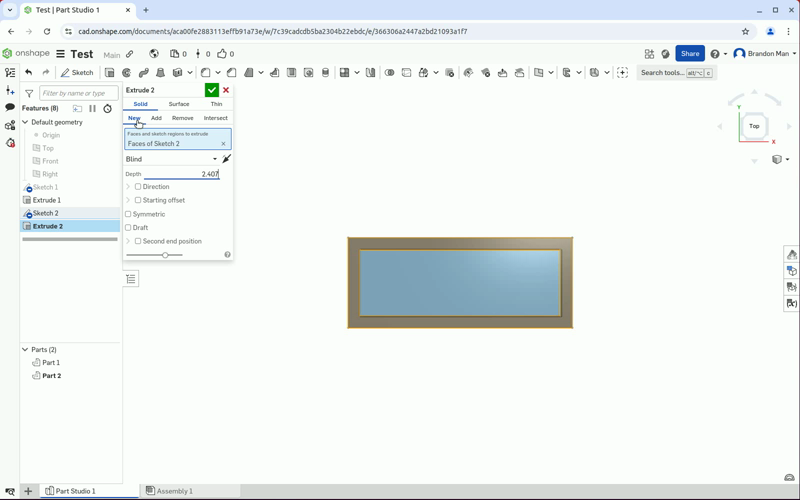
key(enter)
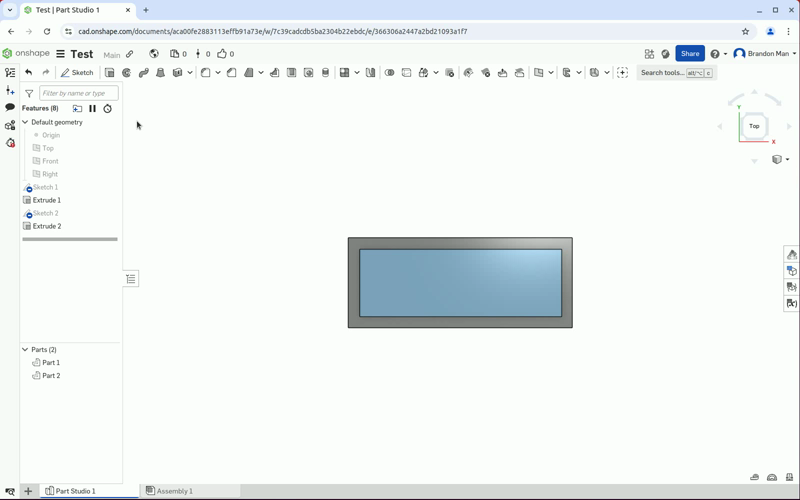
key(shift+h)
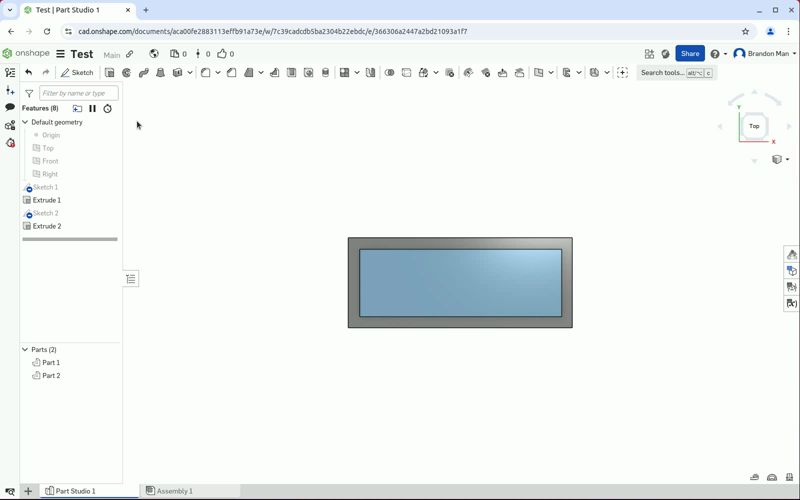
key(shift+h)
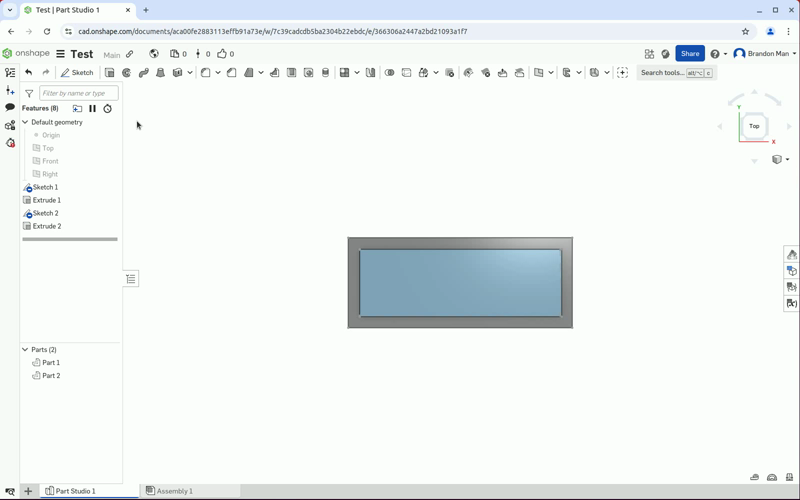
key(shift+7)
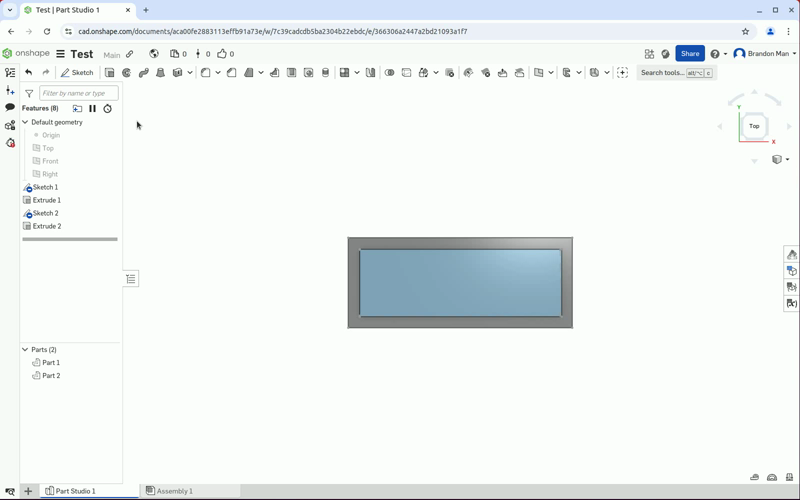
key(up, 3)
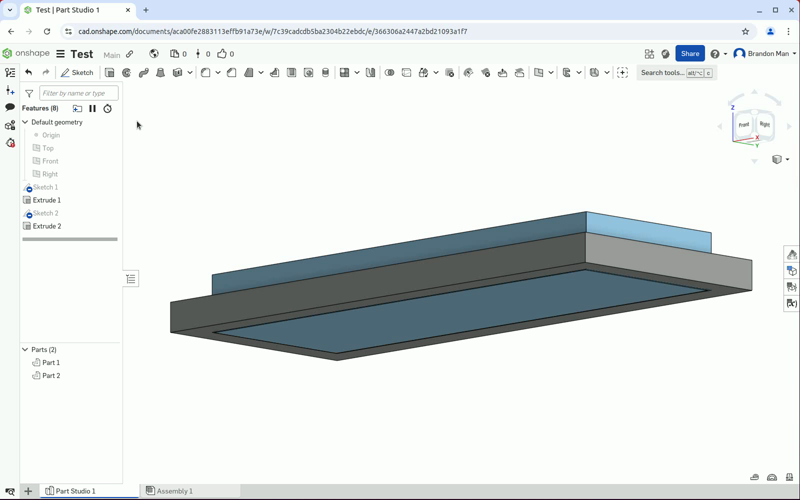
key(left, 3)
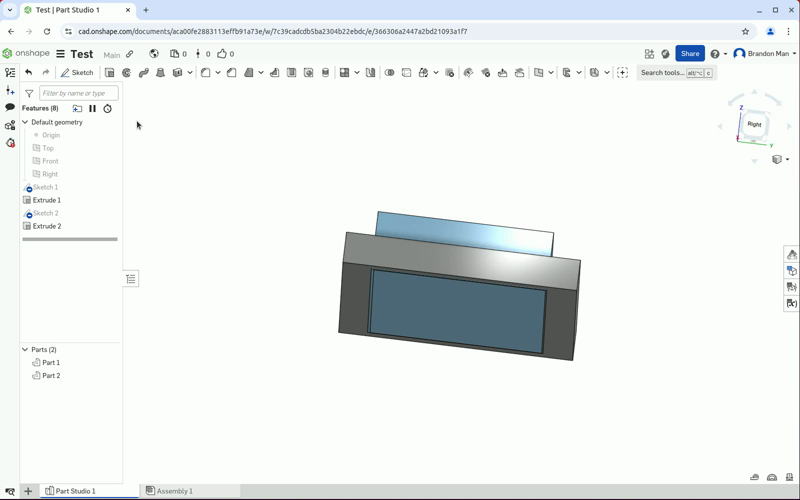
key(right, 3)
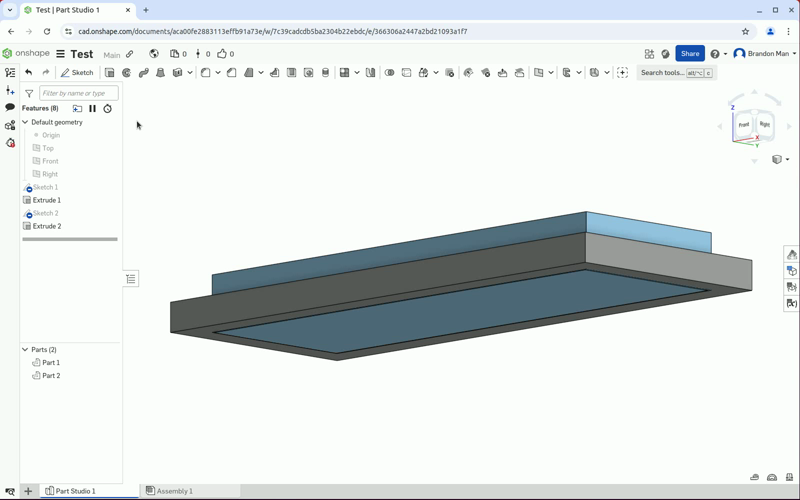
key(down, 3)
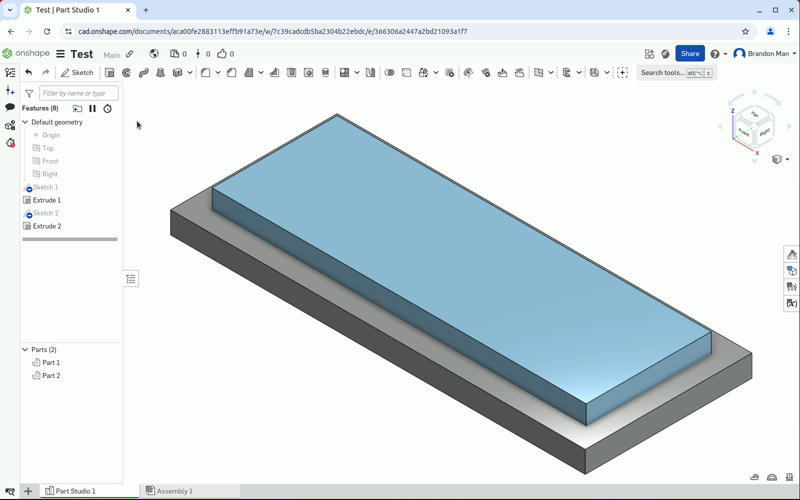
mouse_move(73, 189)
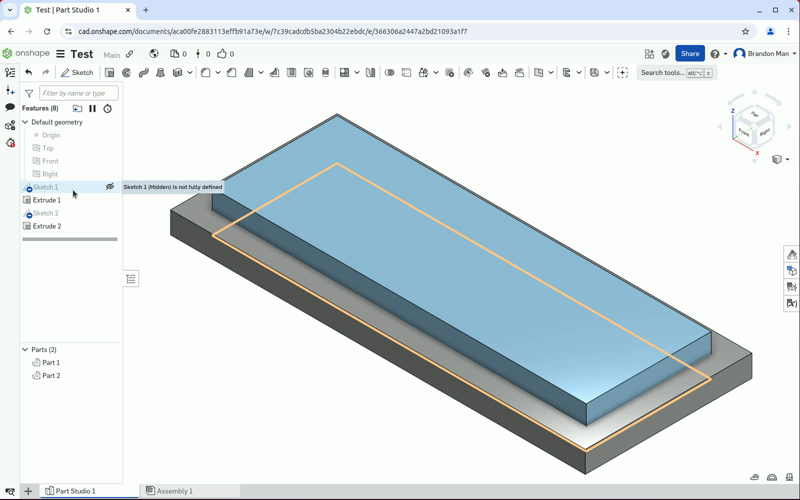
click(73, 189)